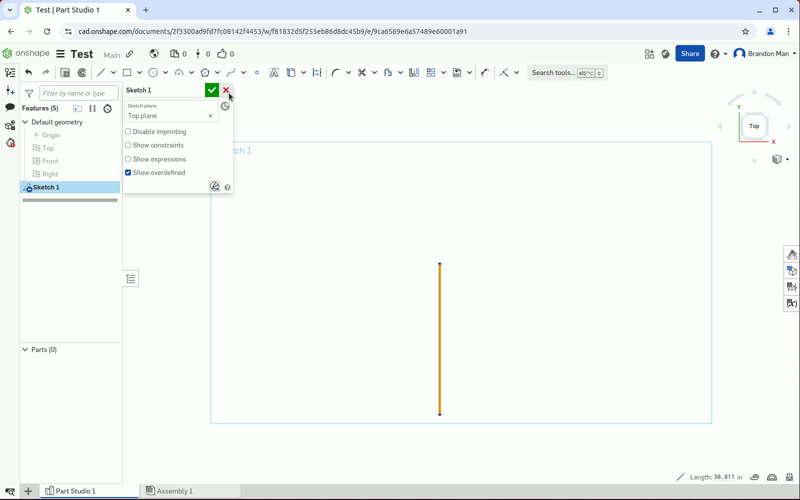
key(shift+h)
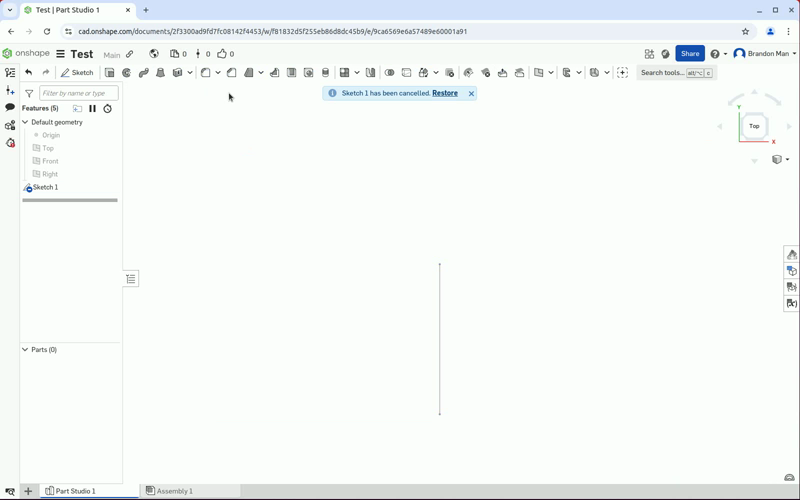
key(shift+s)
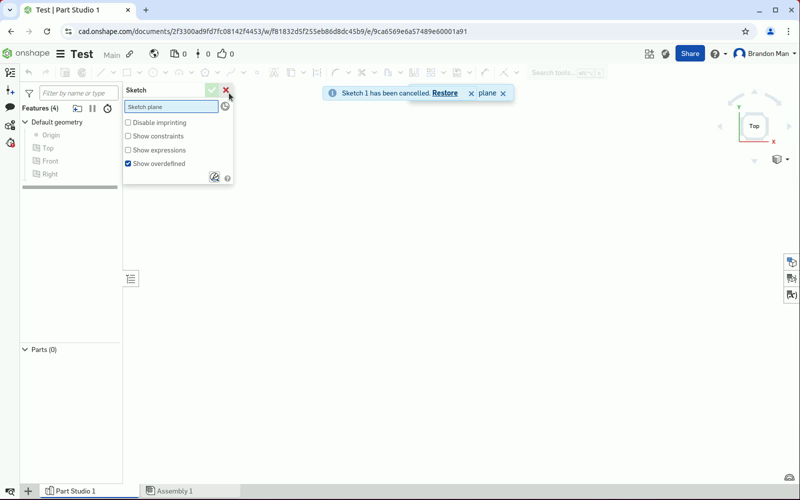
mouse_move(73, 150)
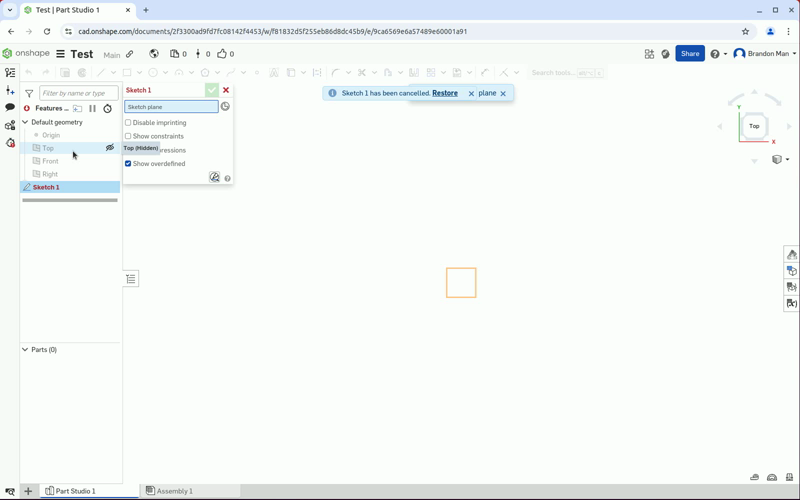
click(73, 150)
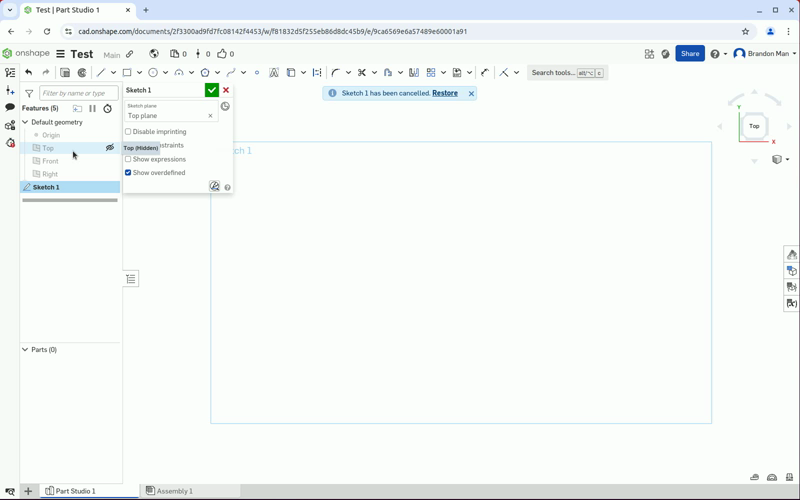
mouse_move(73, 352)
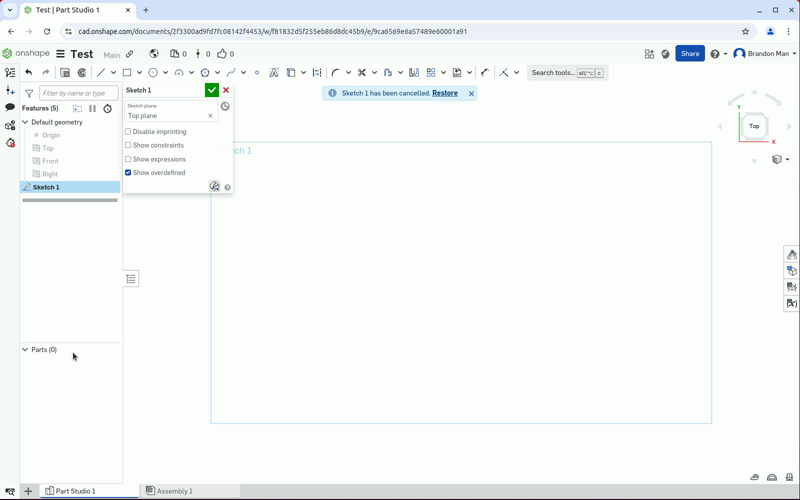
key(y)
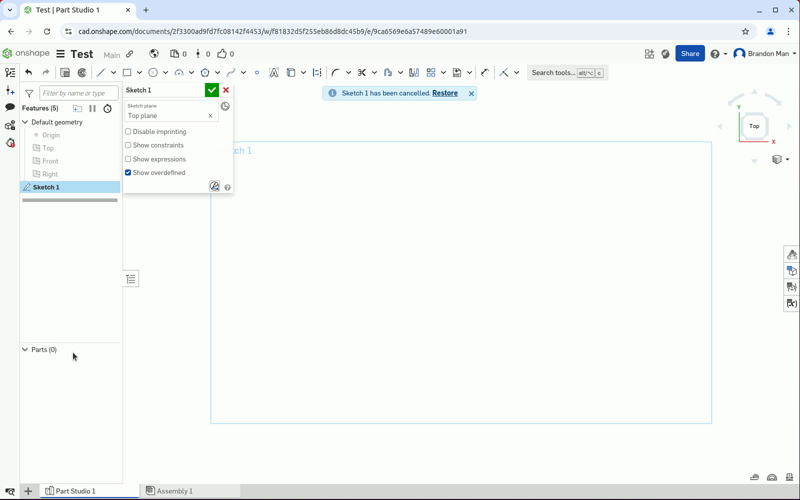
key(l)
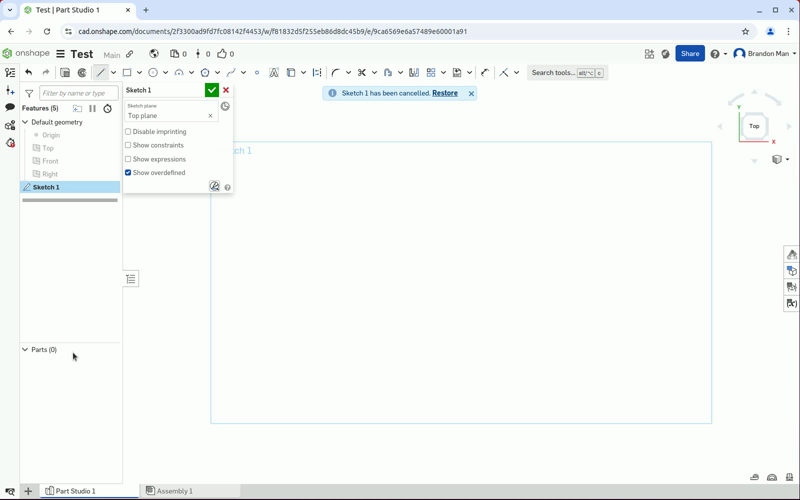
key_down(shift)
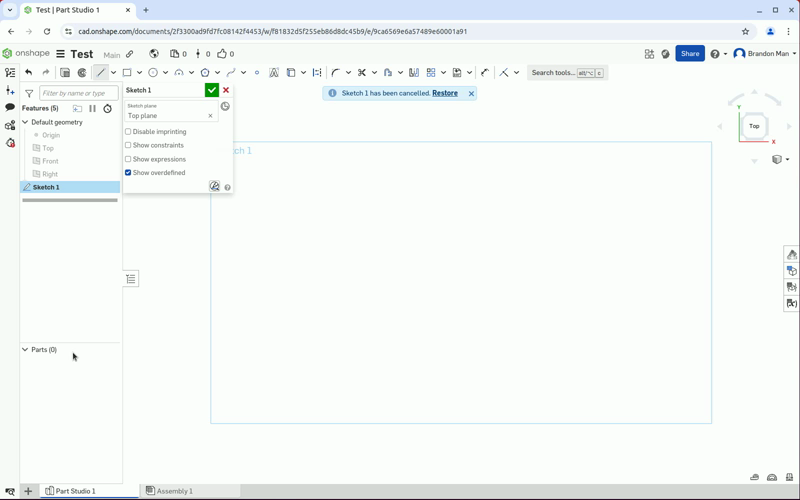
mouse_move(460, 282)
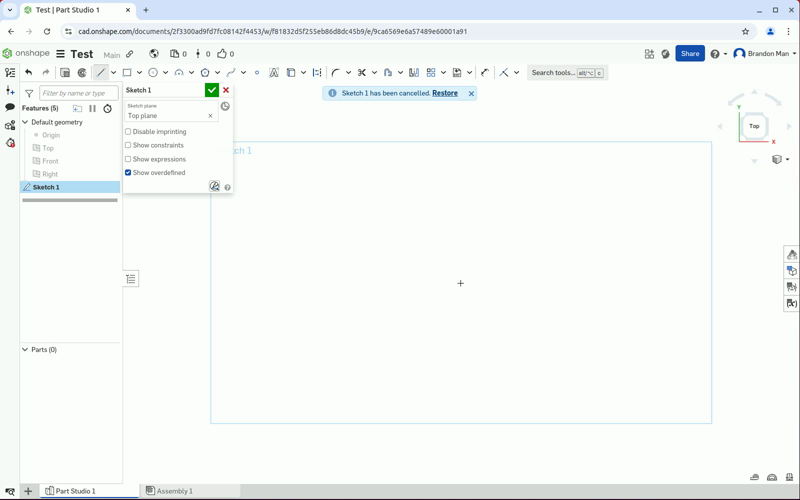
click(460, 282)
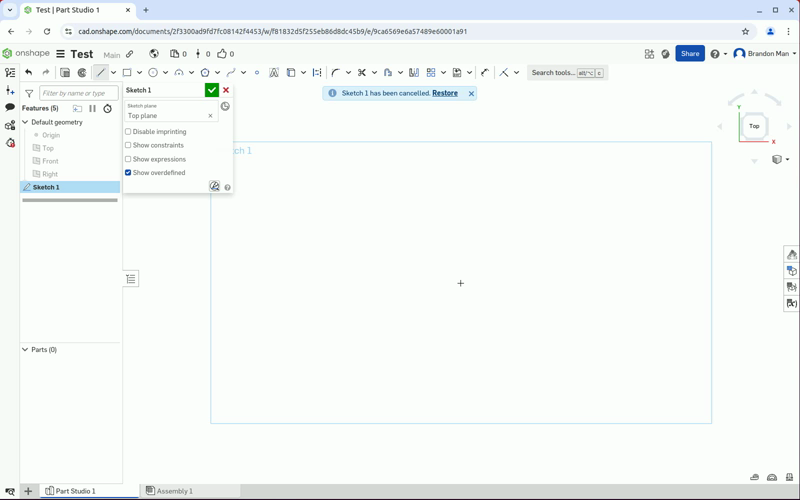
key_up(shift)
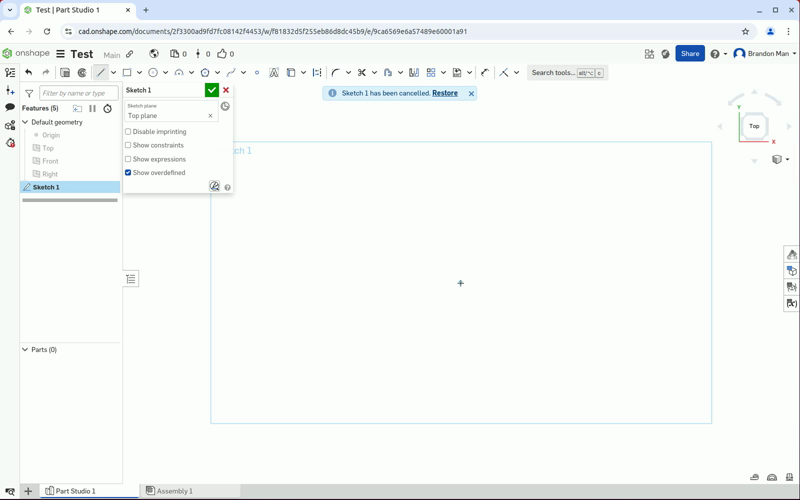
key_down(shift)
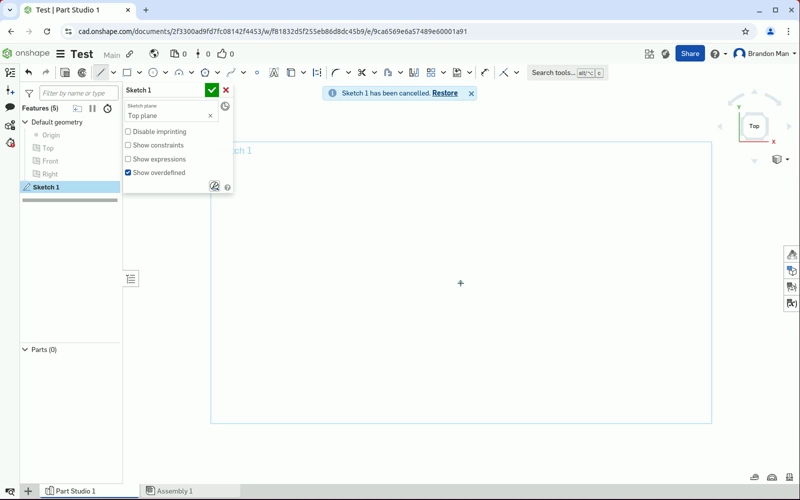
mouse_move(573, 282)
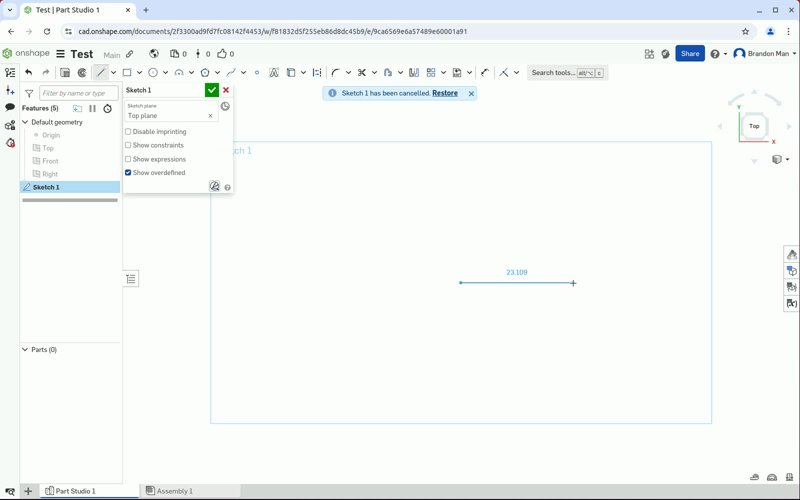
click(573, 282)
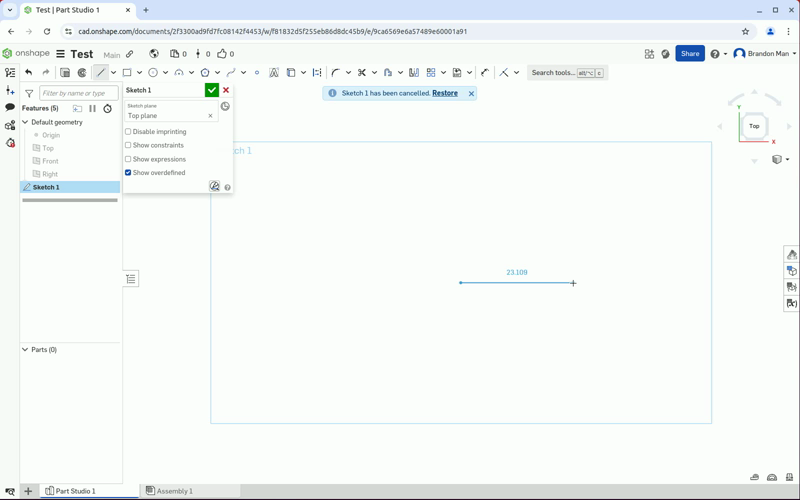
key_up(shift)
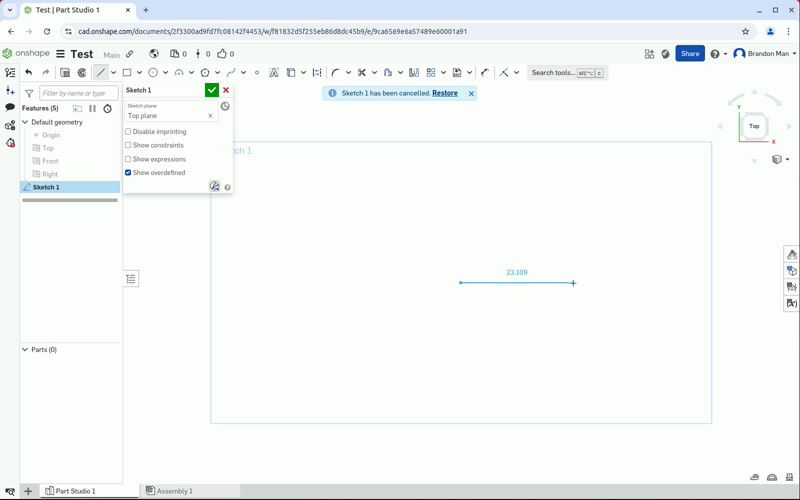
key_down(shift)
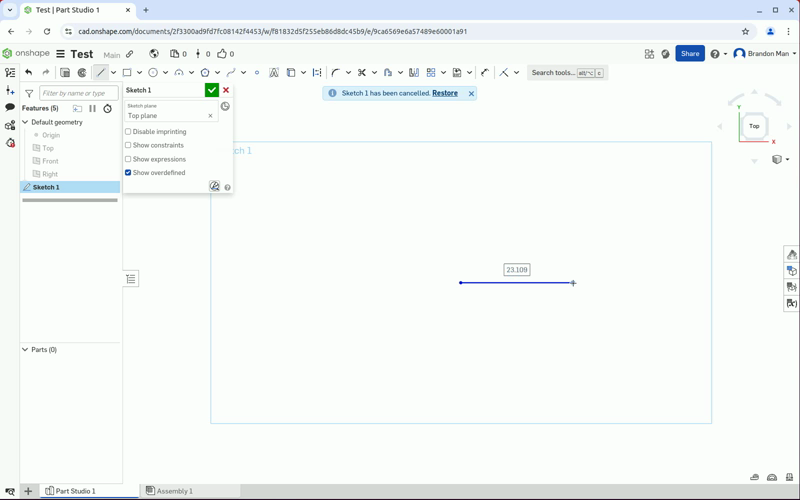
mouse_move(573, 170)
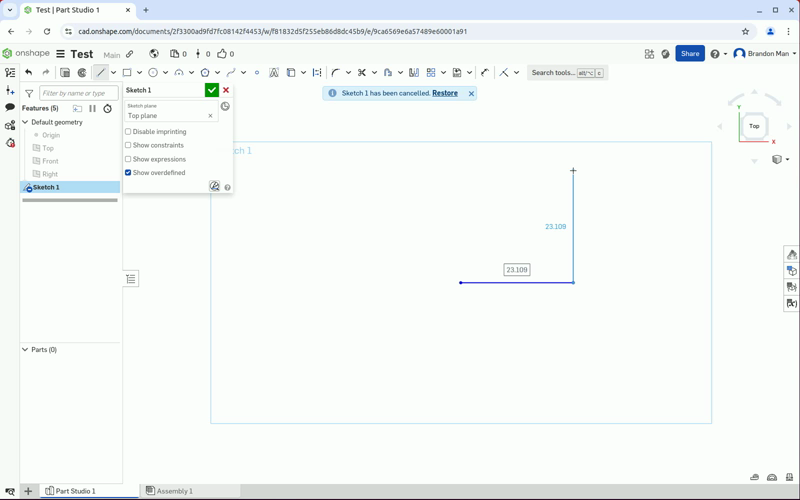
click(573, 170)
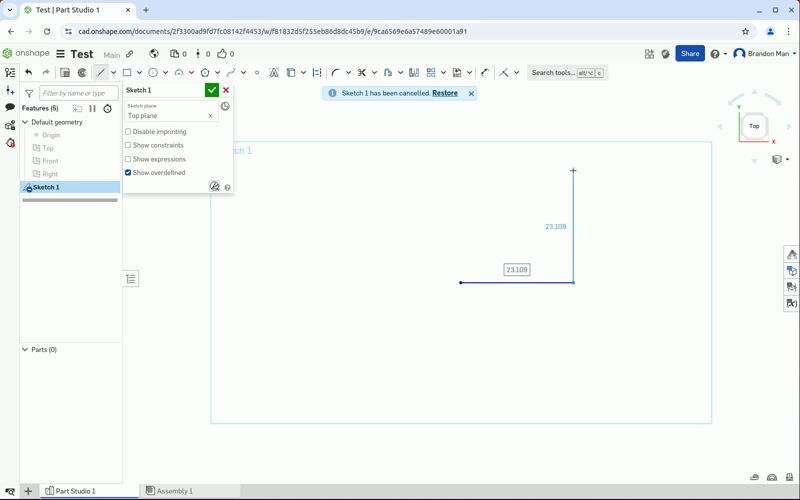
key_up(shift)
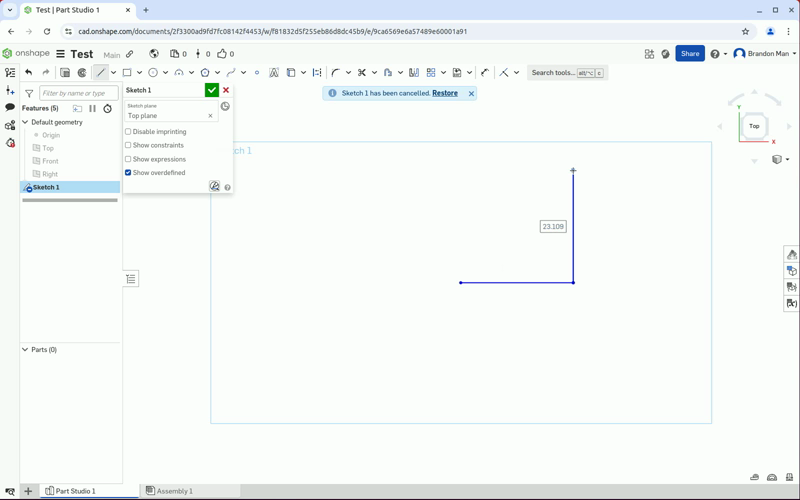
key_down(shift)
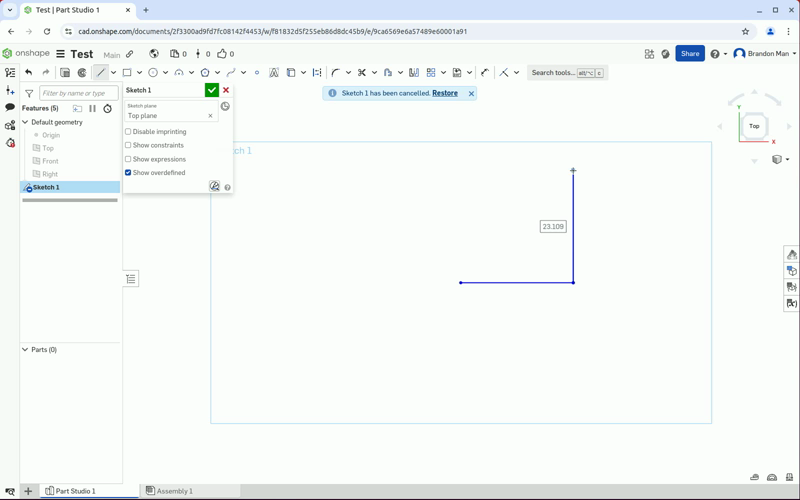
mouse_move(460, 170)
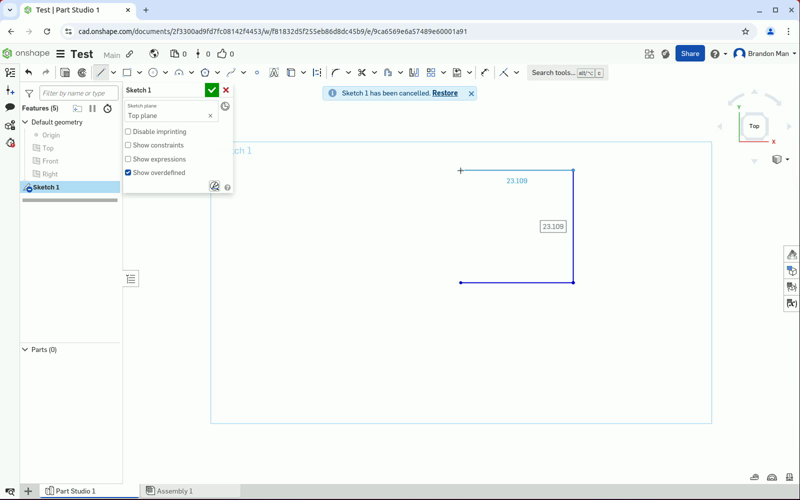
click(460, 170)
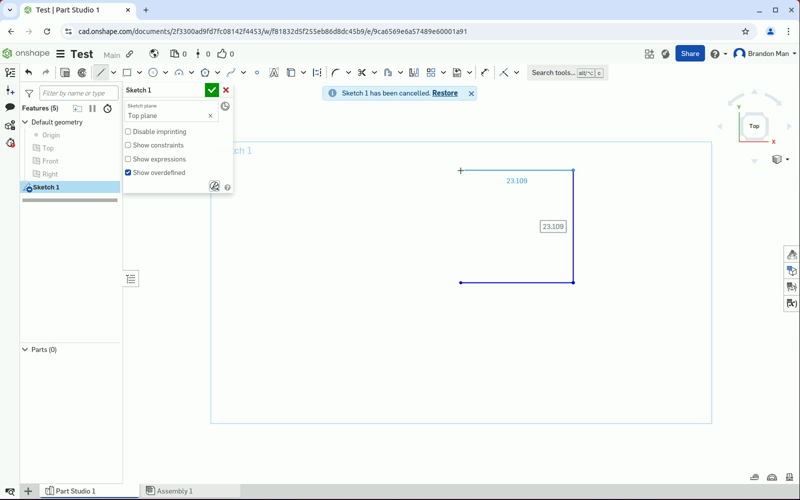
key_up(shift)
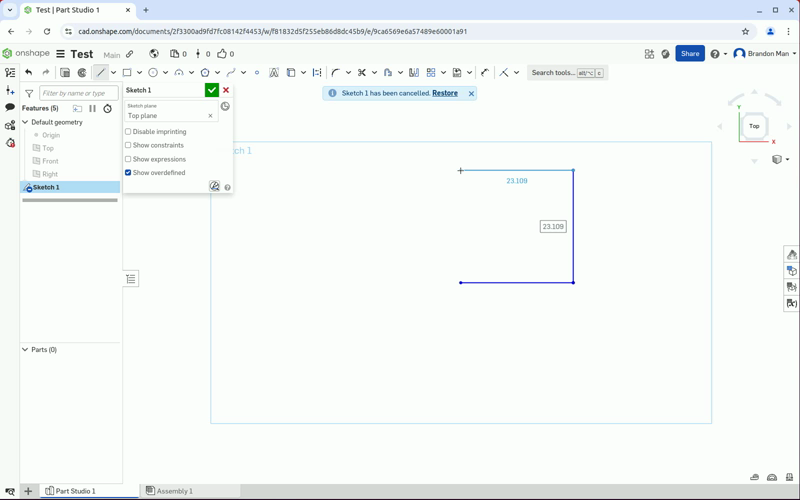
key_down(shift)
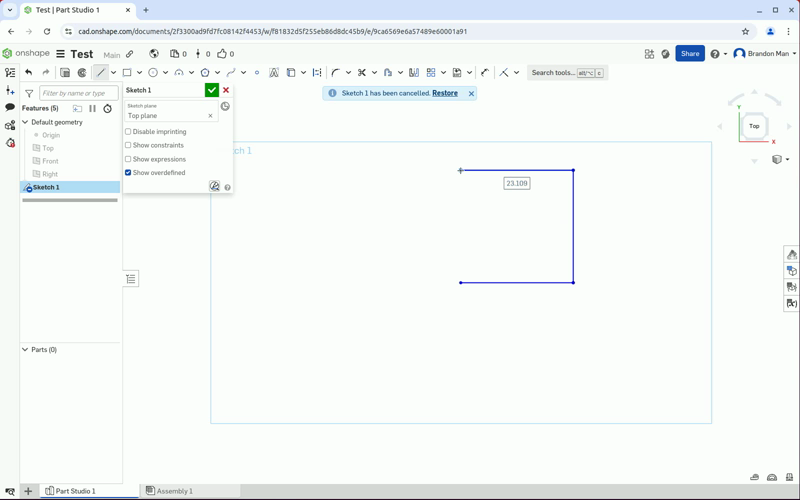
mouse_move(460, 282)
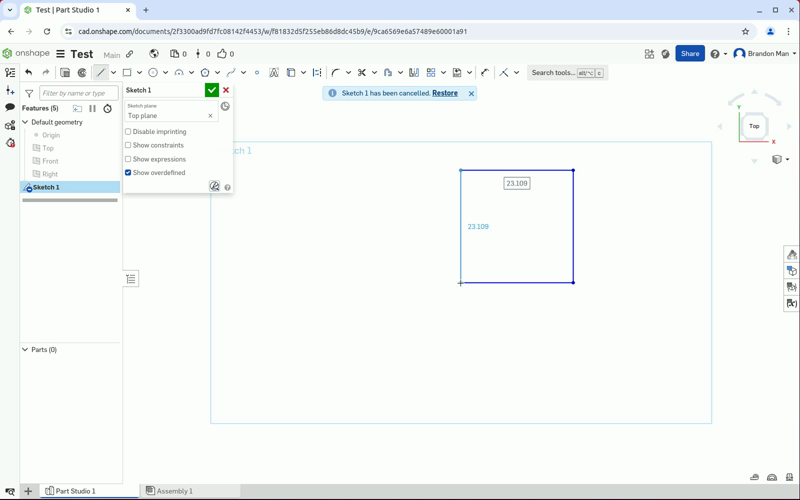
key_up(shift)
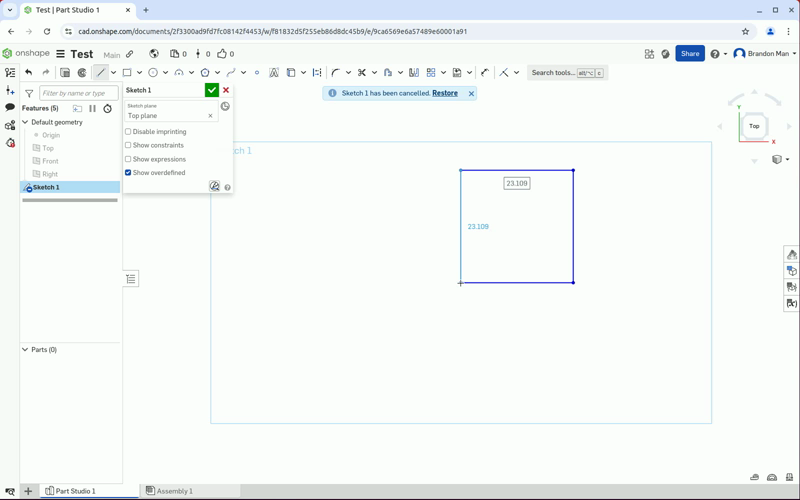
click(460, 282)
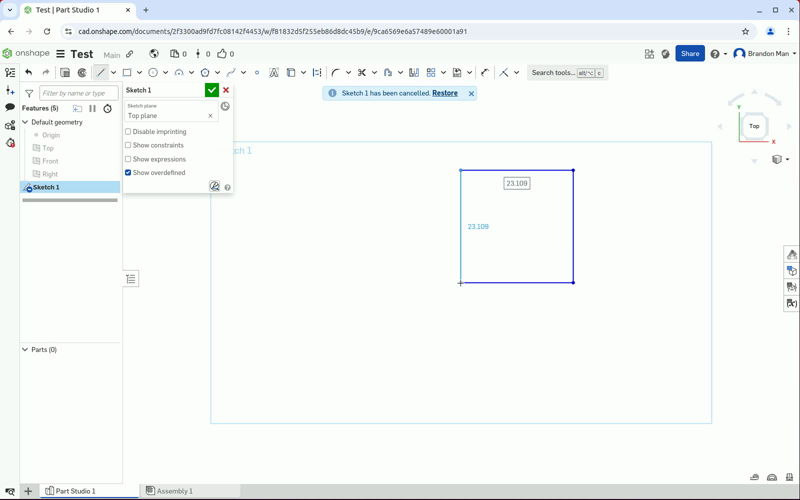
key(esc)
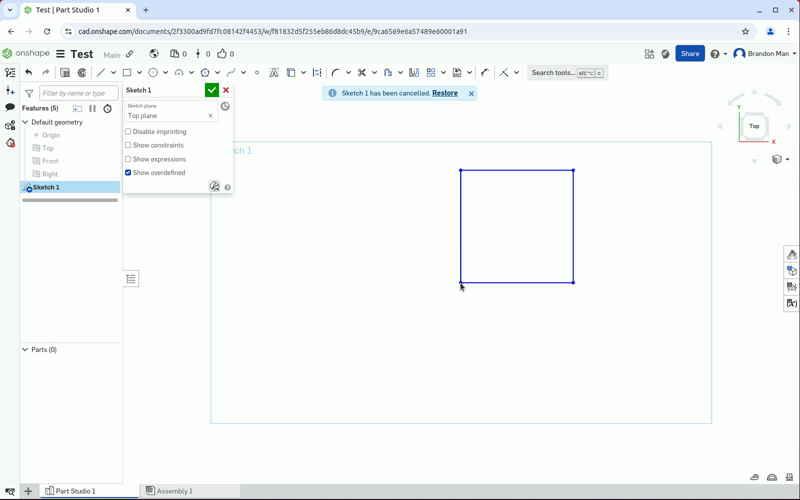
mouse_move(511, 265)
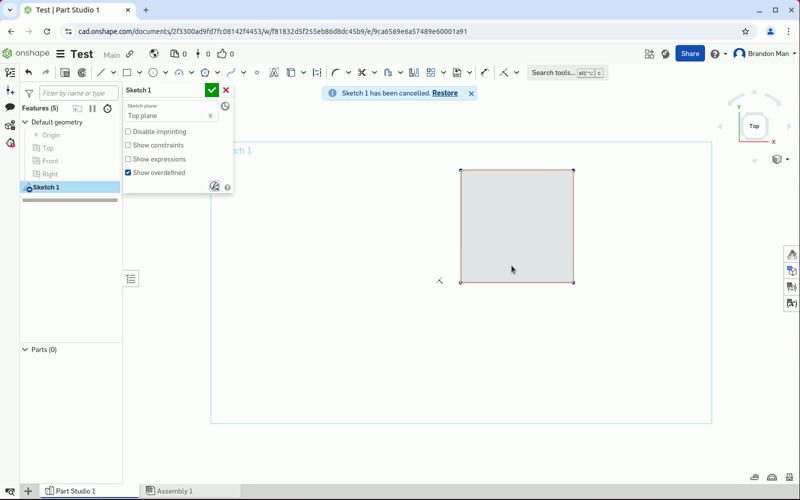
click(511, 265)
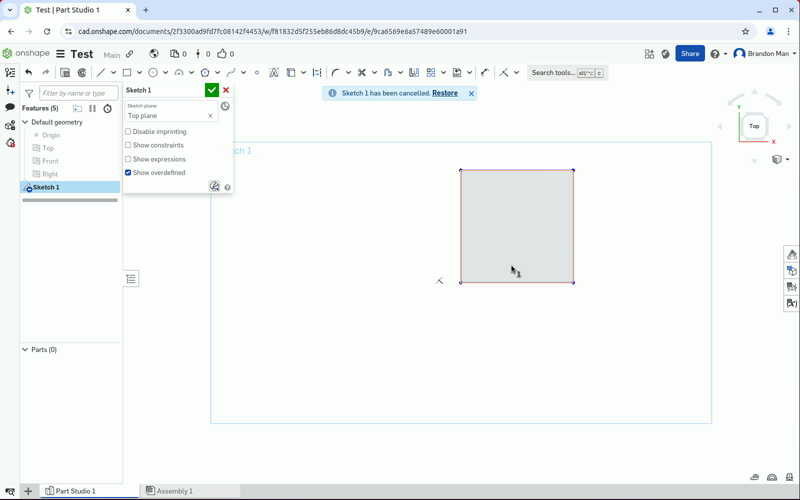
mouse_move(73, 352)
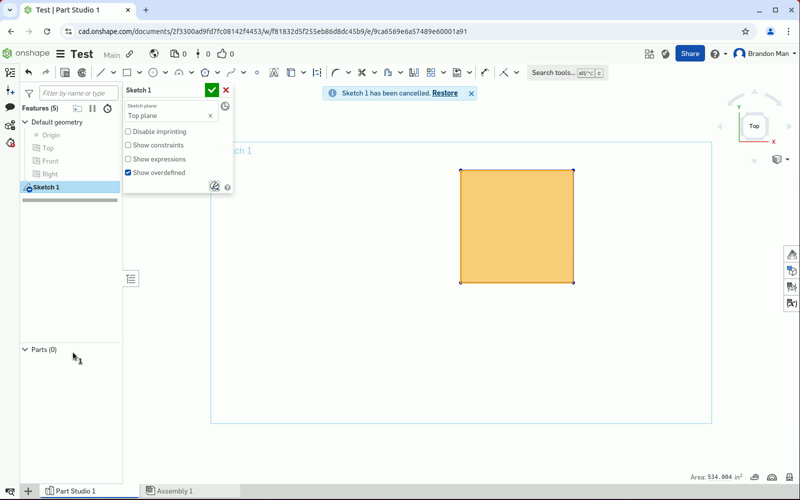
key(shift+y)
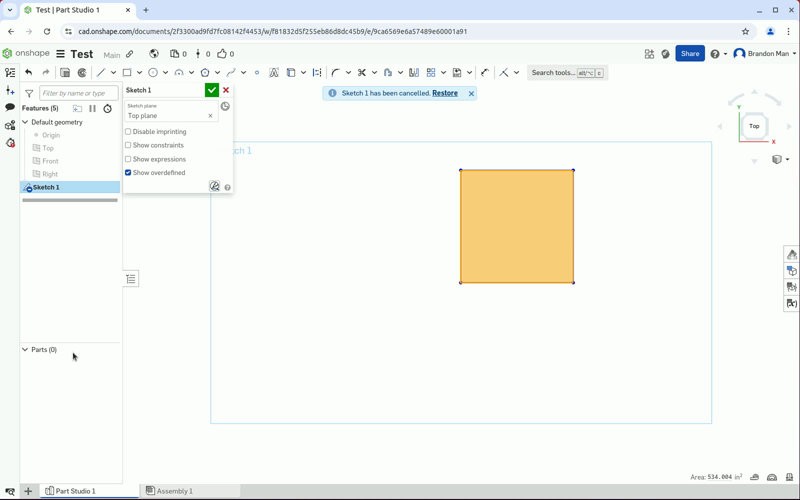
key(shift+e)
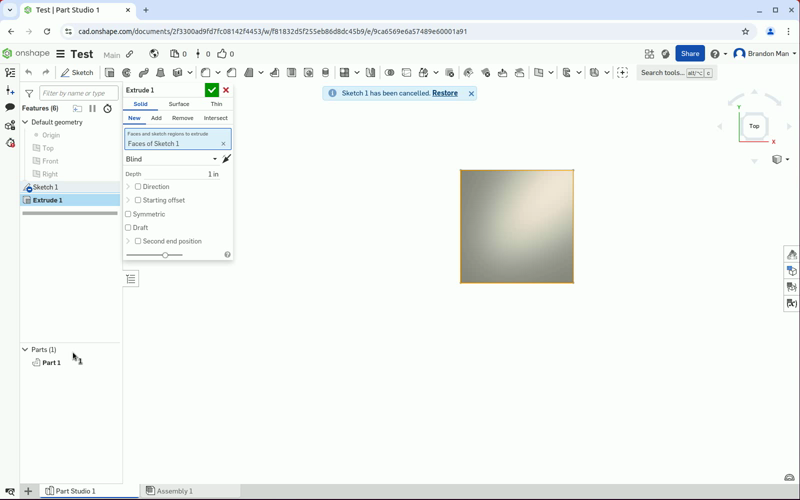
mouse_move(143, 106)
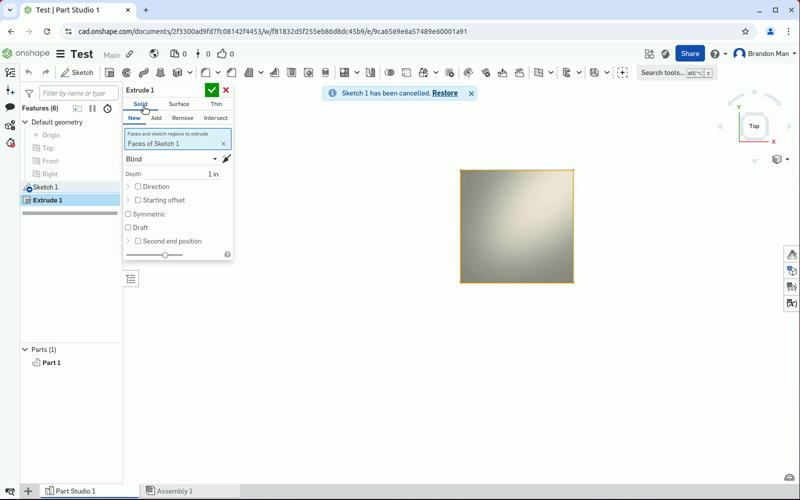
click(143, 106)
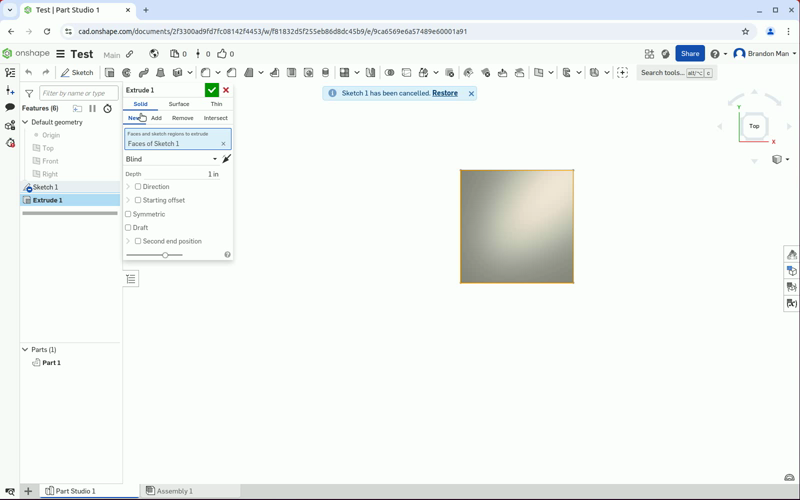
mouse_move(137, 120)
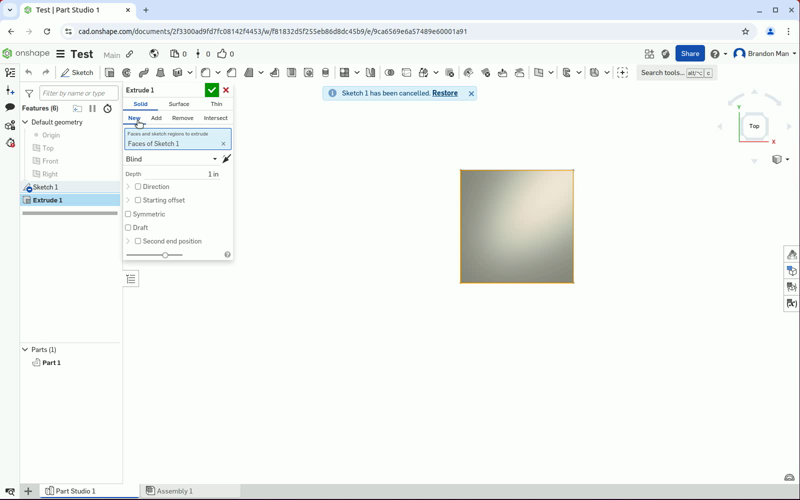
click(137, 120)
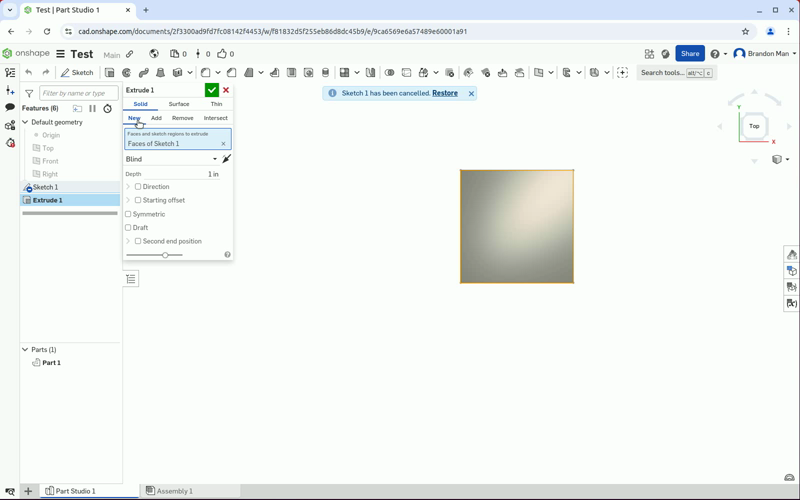
key(tab, 4)
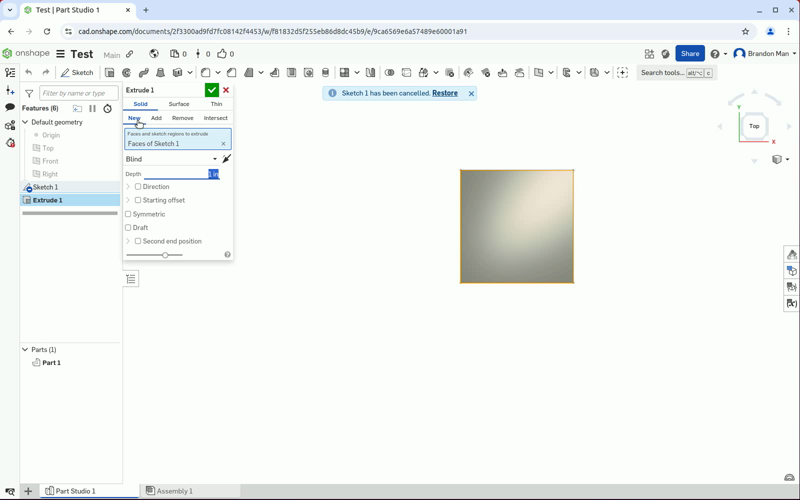
text(8.666)
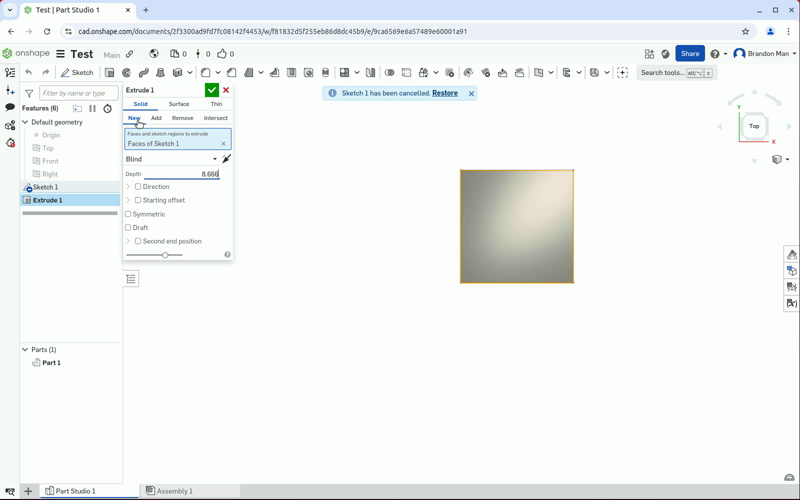
key(enter)
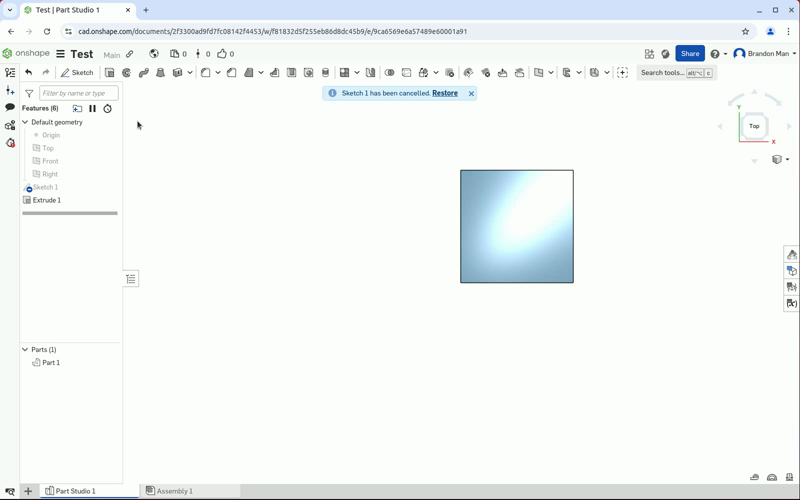
key(shift+h)
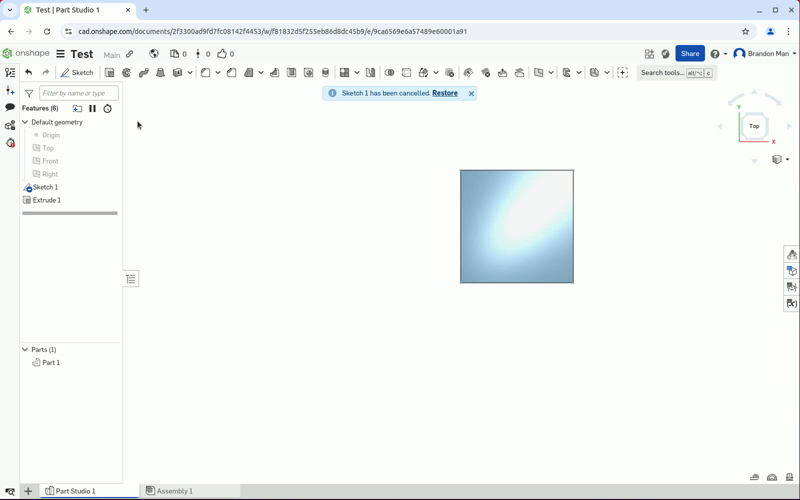
key(shift+h)
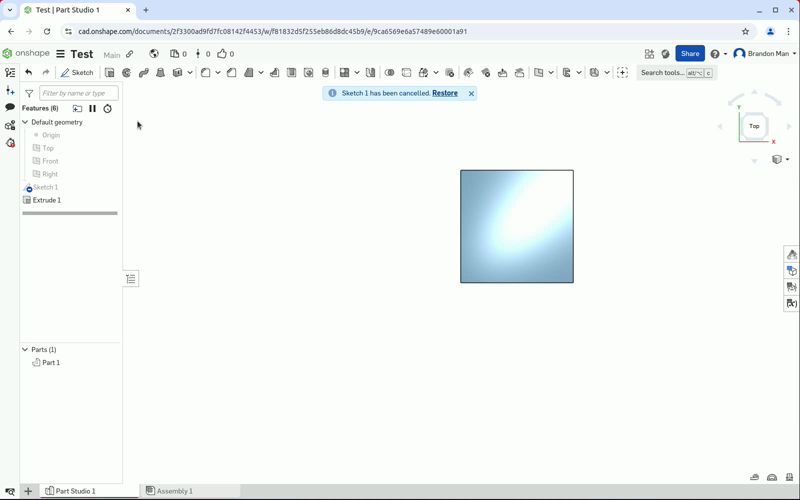
mouse_move(73, 189)
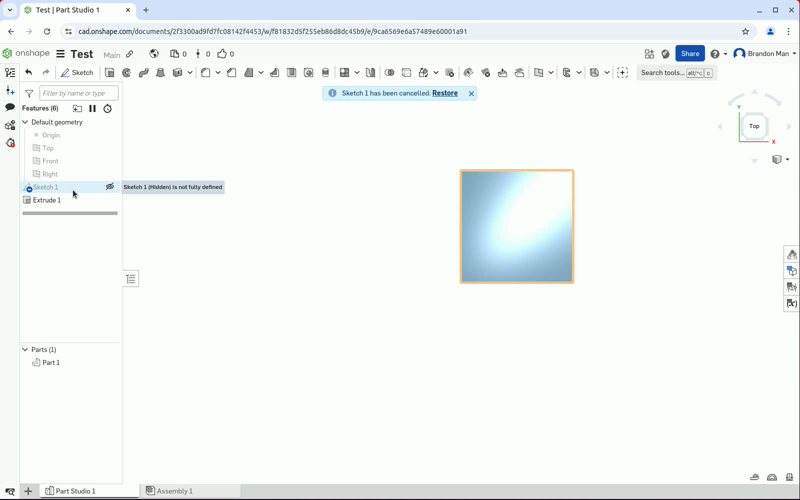
click(73, 189)
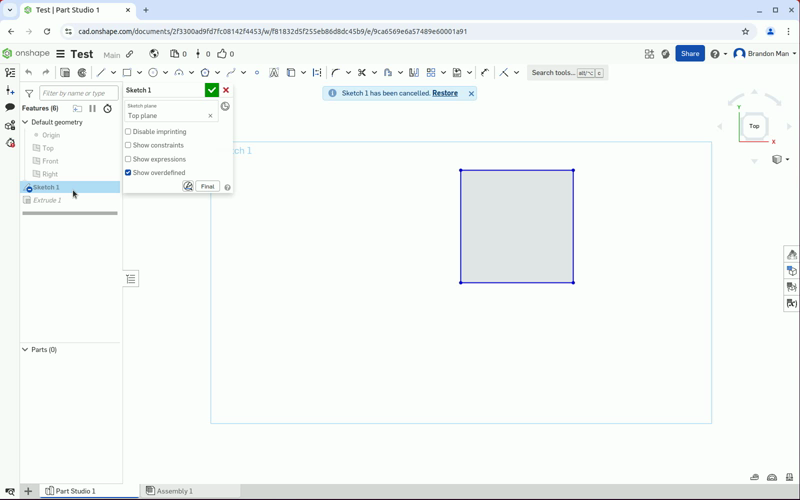
mouse_move(229, 92)
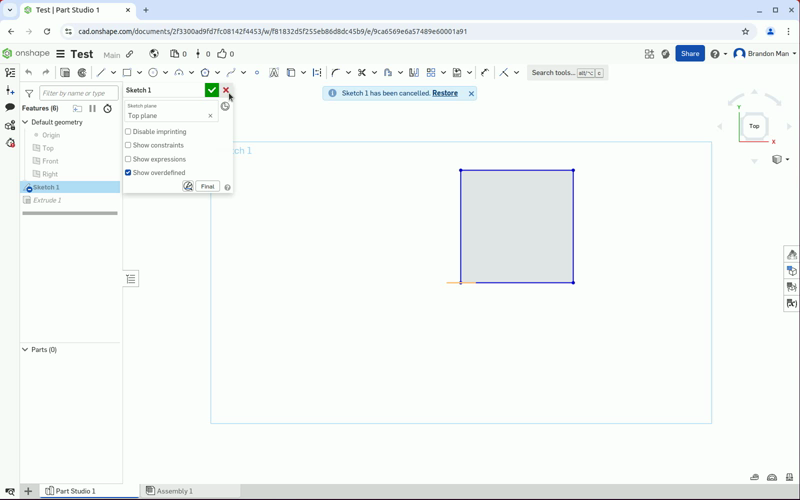
click(229, 92)
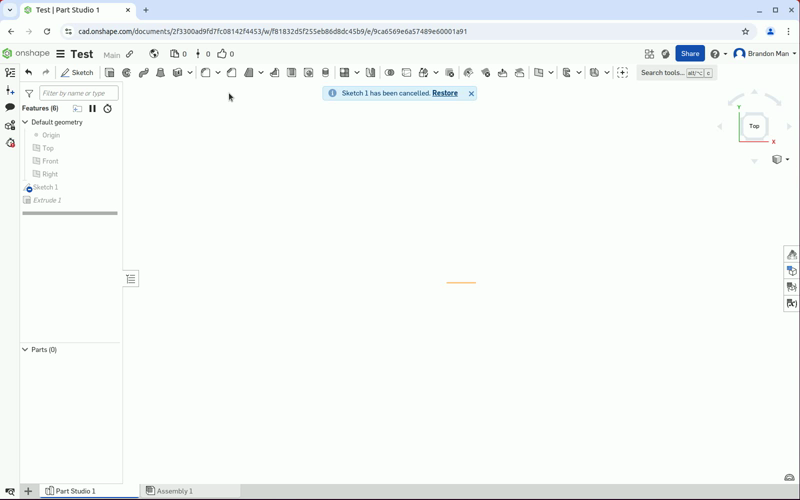
mouse_move(541, 75)
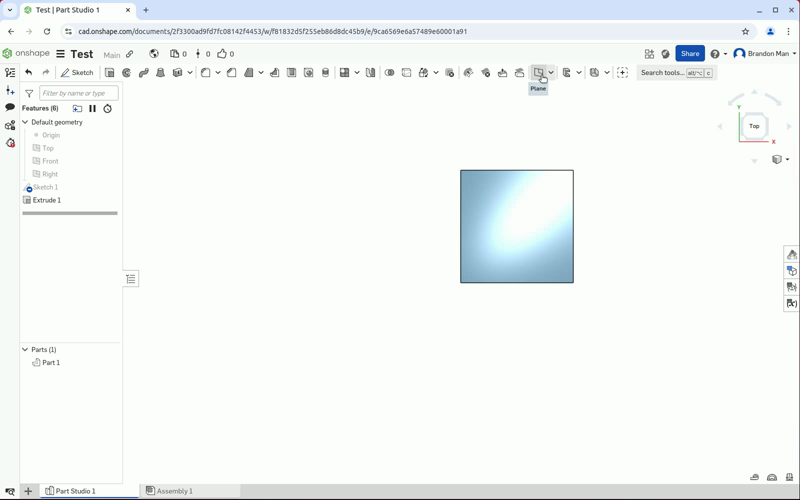
click(541, 75)
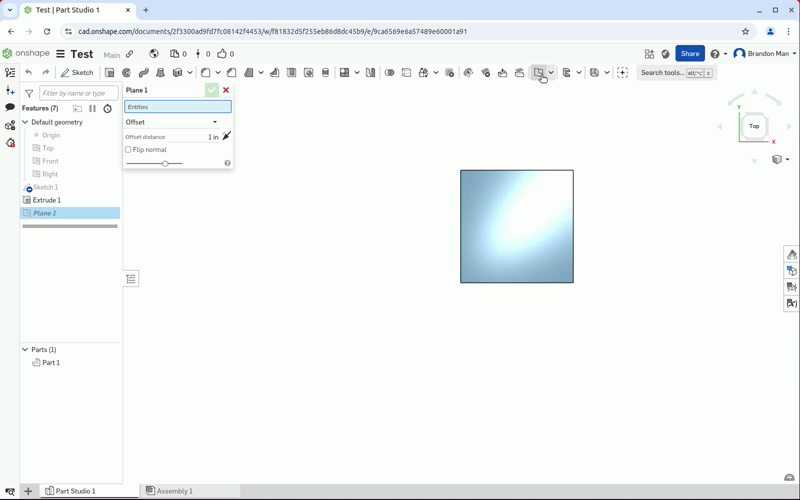
mouse_move(73, 150)
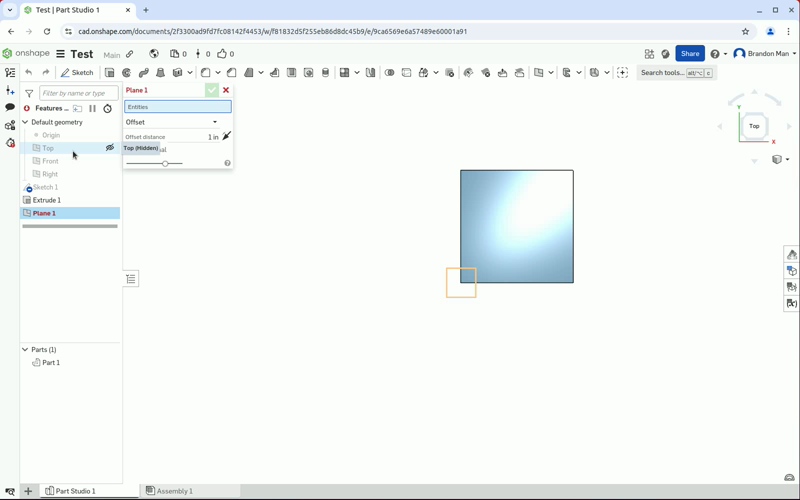
click(73, 150)
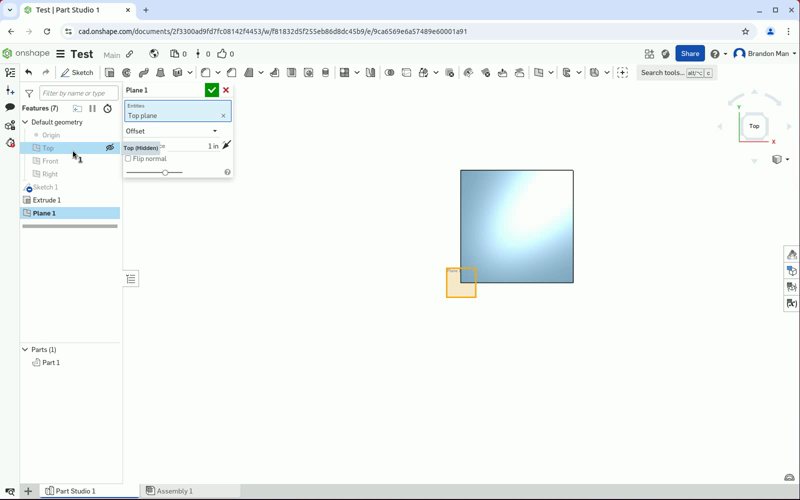
key(tab, 2)
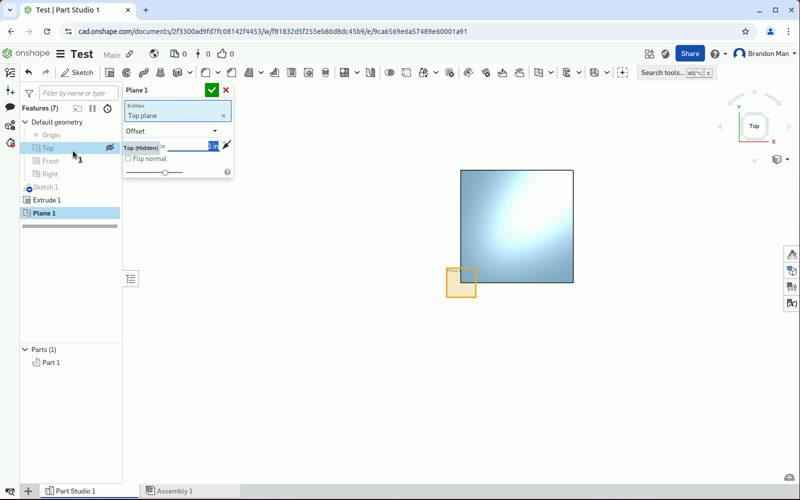
text(8.658)
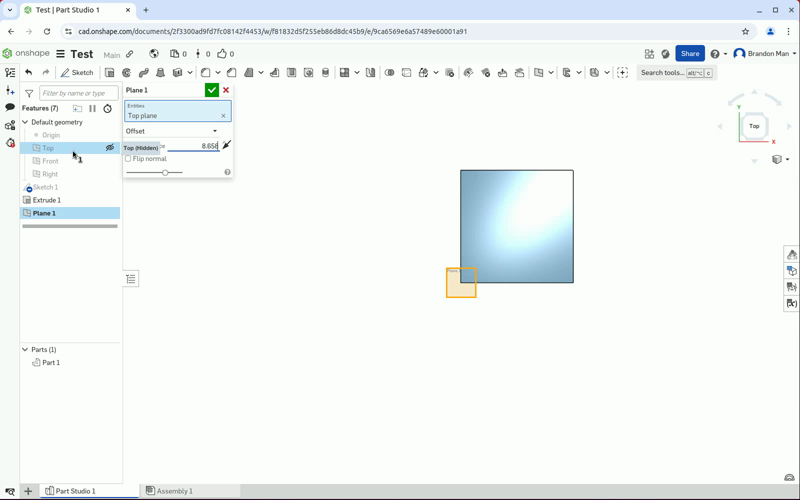
key(enter, 2)
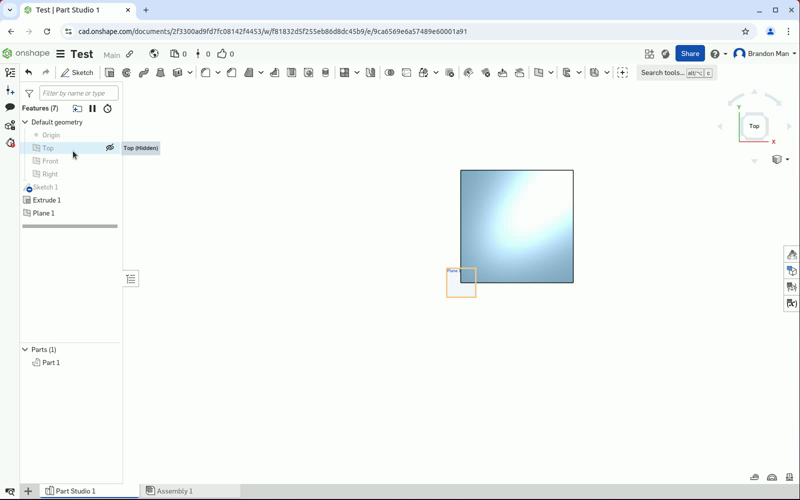
key(shift+s)
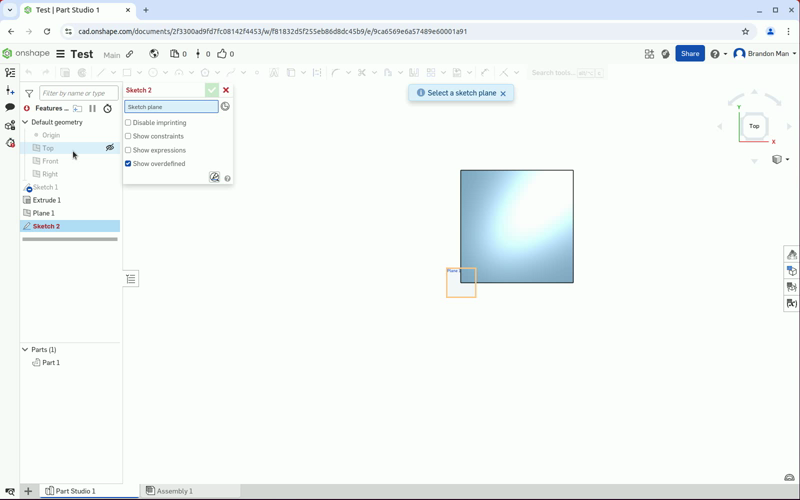
mouse_move(73, 215)
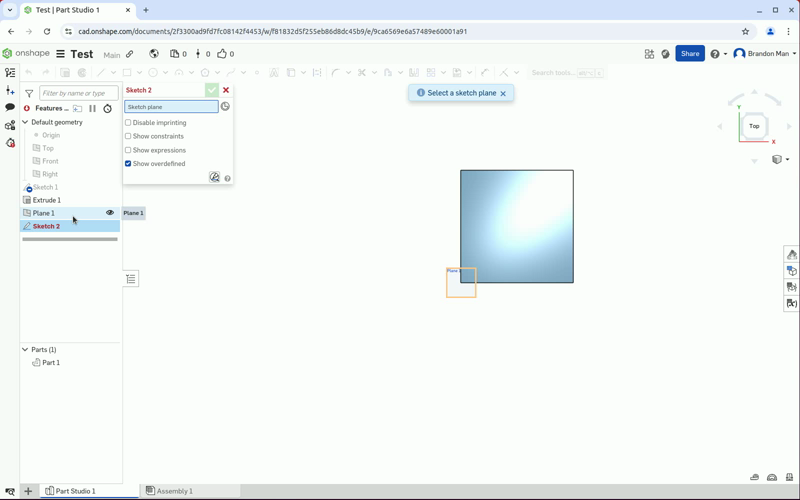
click(73, 215)
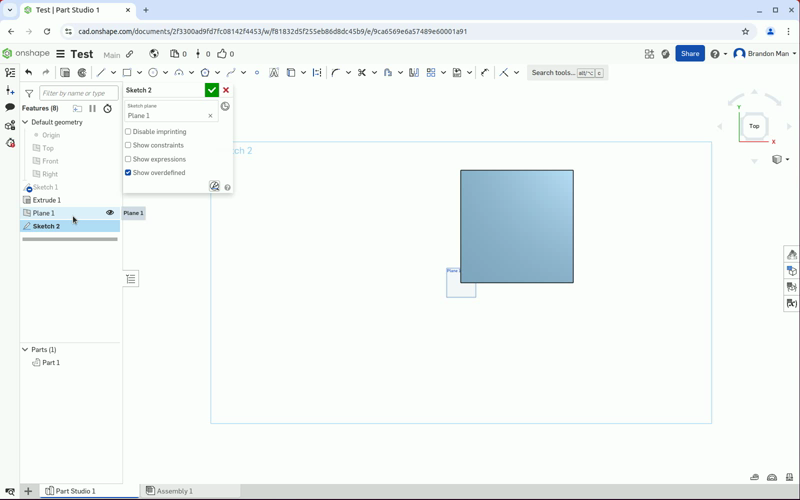
mouse_move(73, 352)
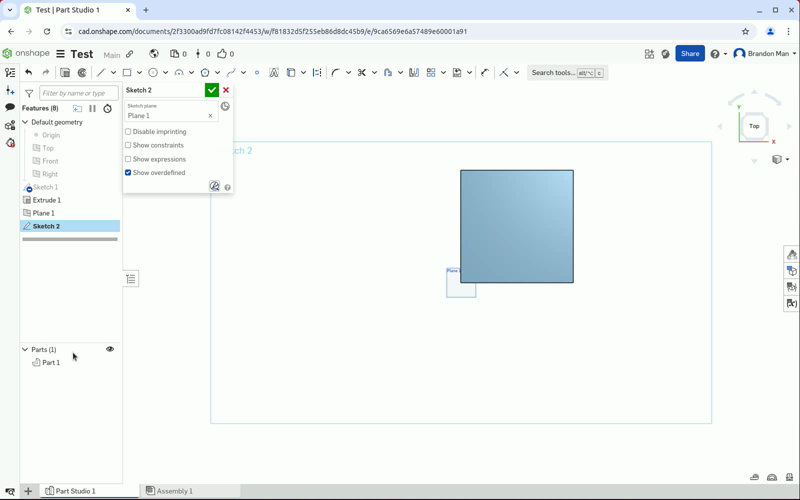
key(y)
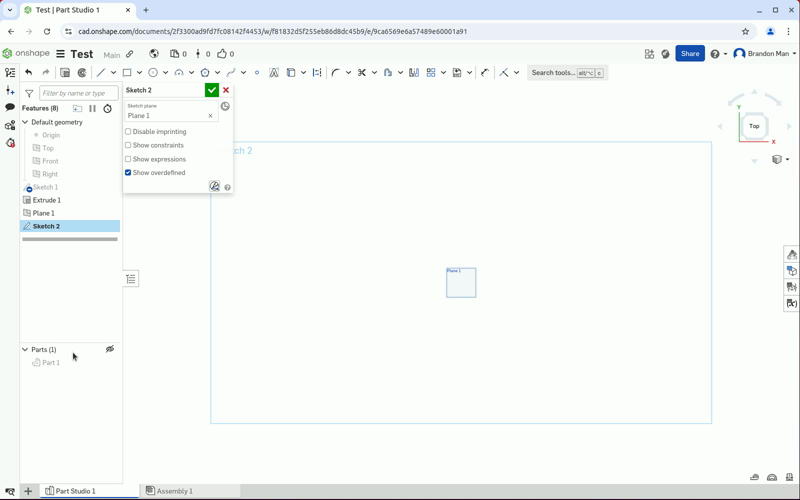
key(l)
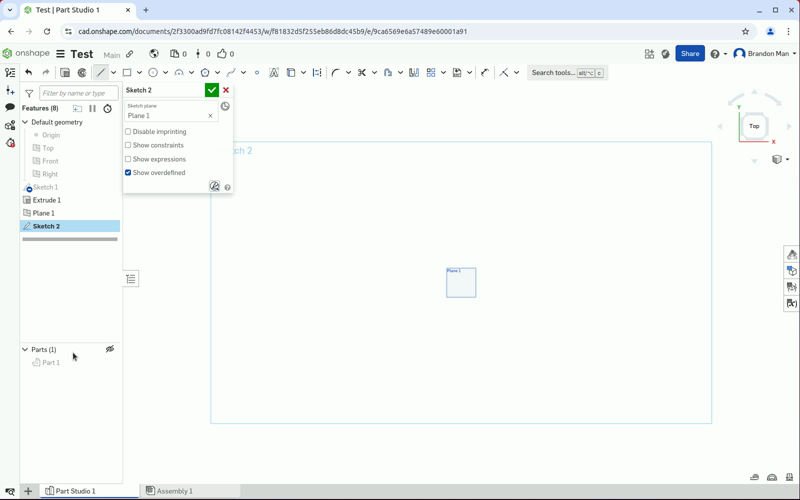
key_down(shift)
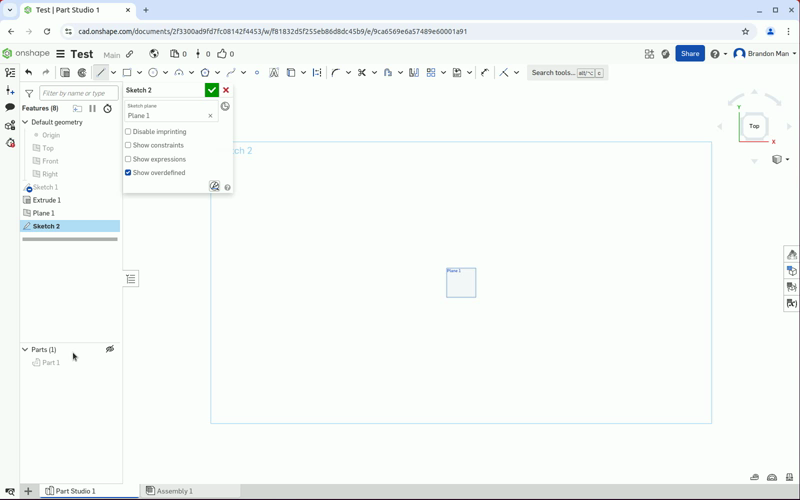
mouse_move(464, 279)
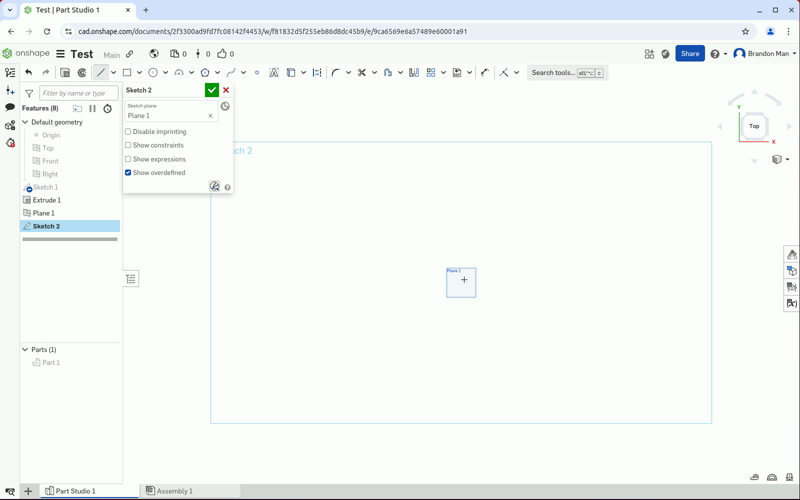
click(464, 279)
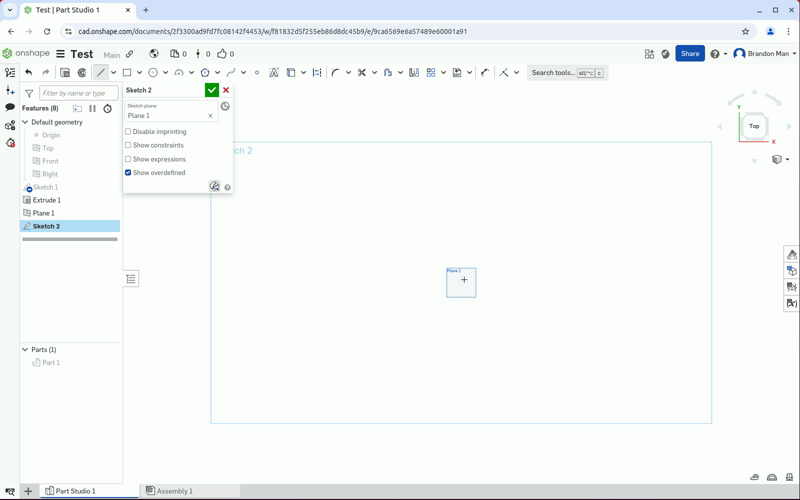
key_up(shift)
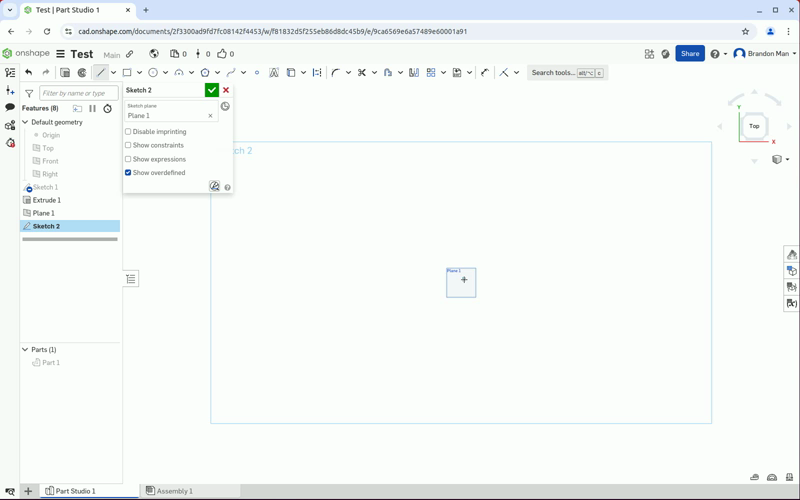
key_down(shift)
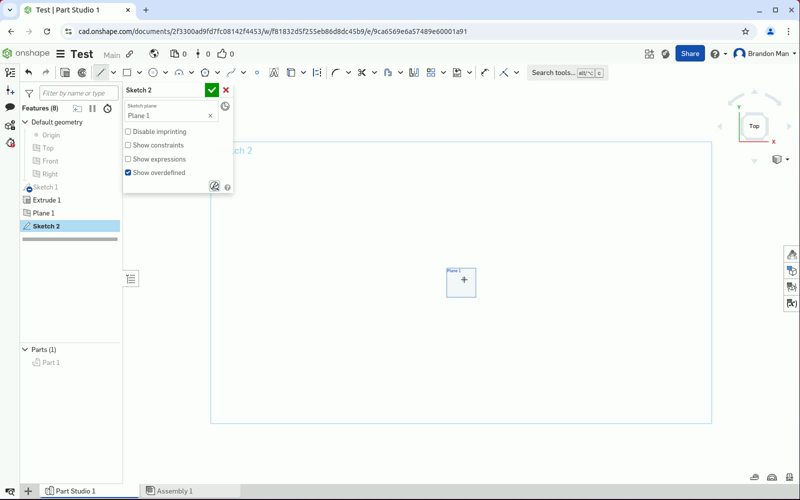
mouse_move(569, 279)
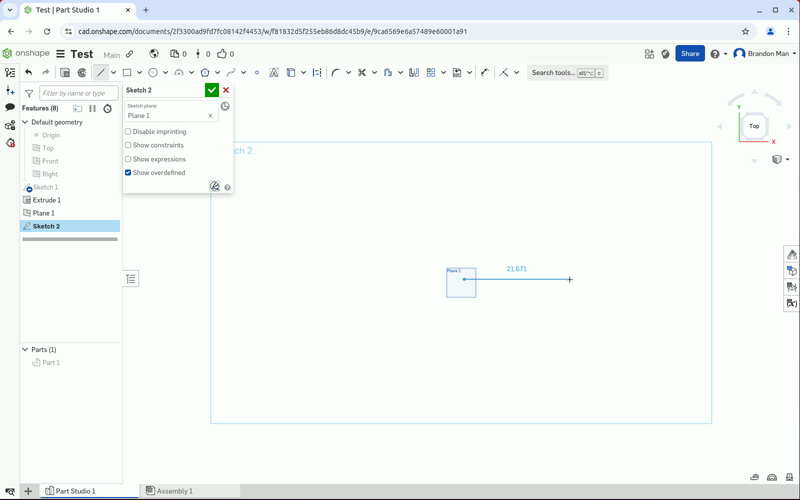
click(569, 279)
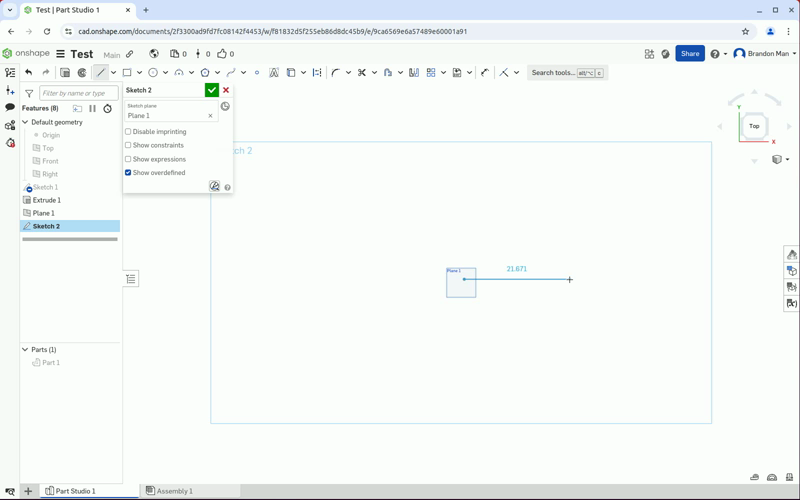
key_up(shift)
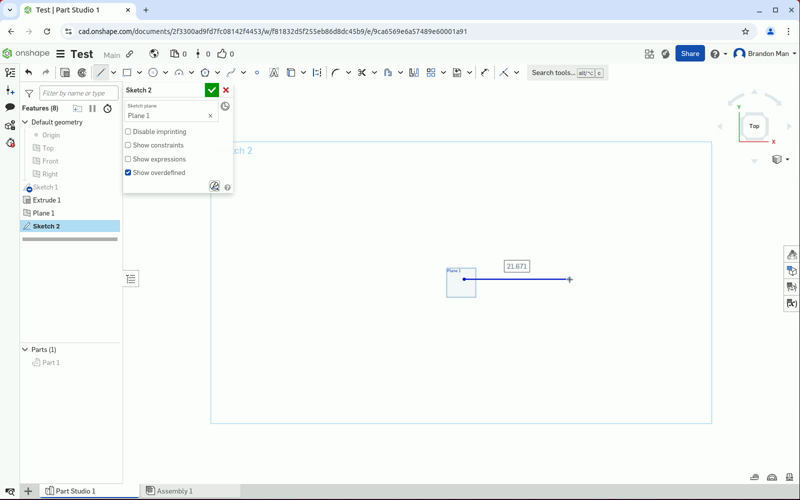
key_down(shift)
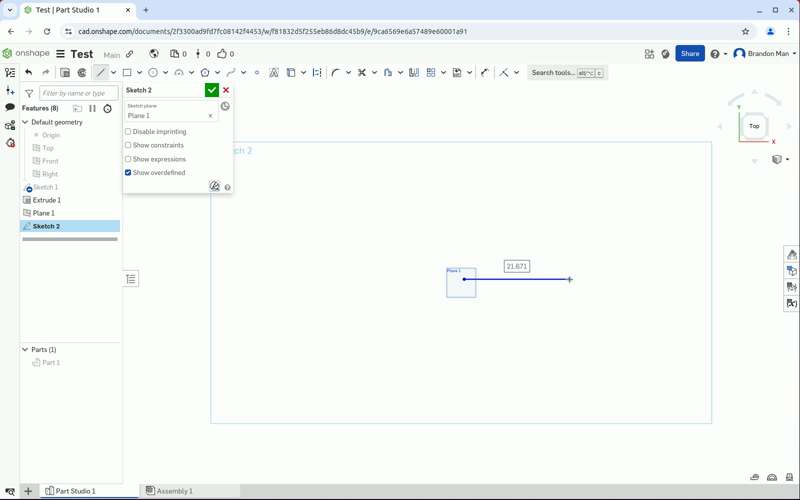
mouse_move(569, 174)
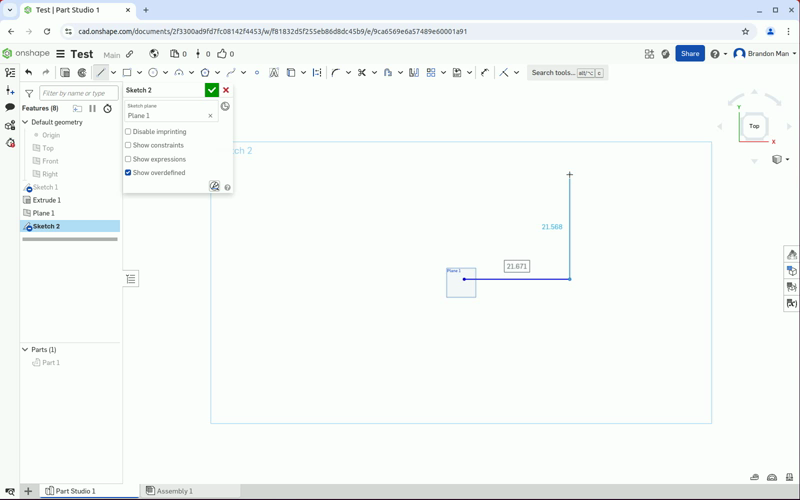
click(569, 174)
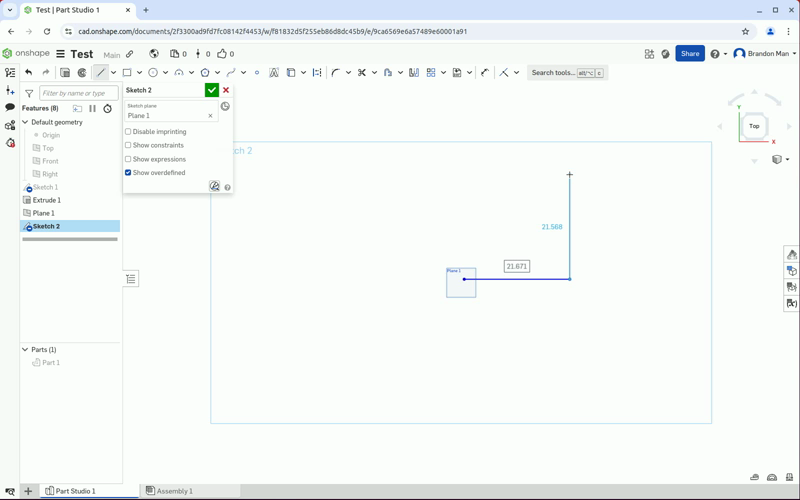
key_up(shift)
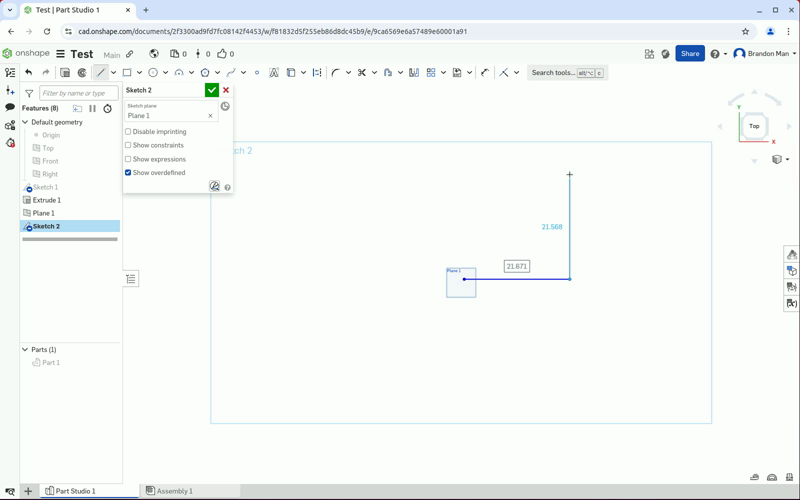
key_down(shift)
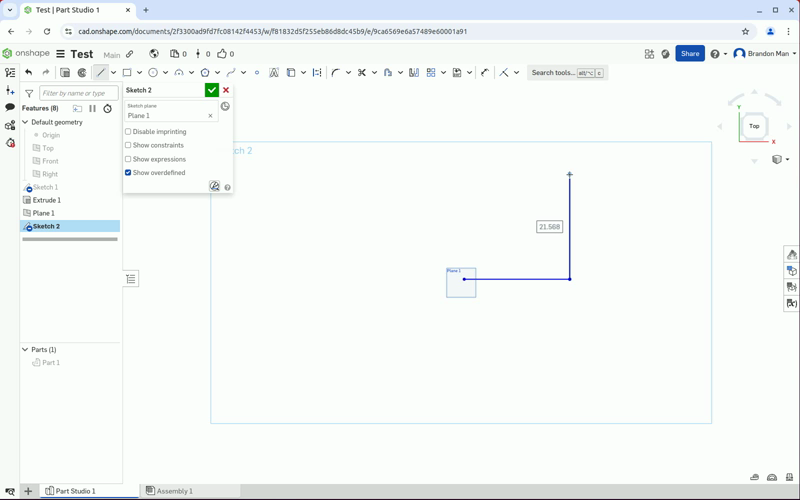
mouse_move(464, 174)
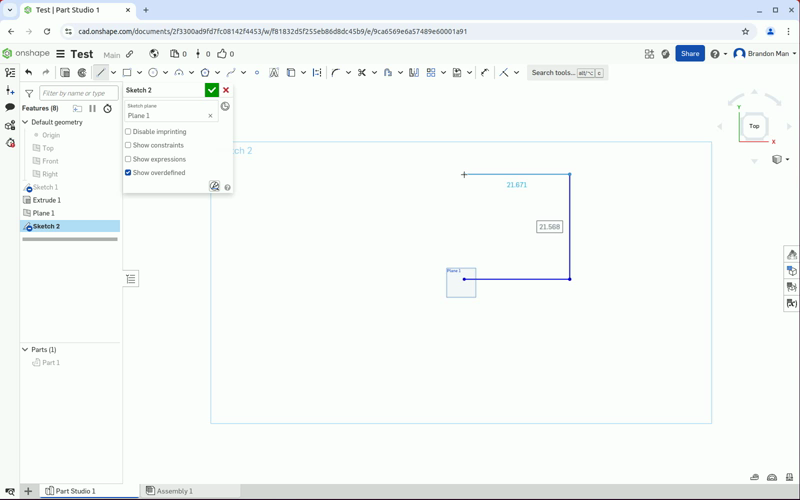
click(464, 174)
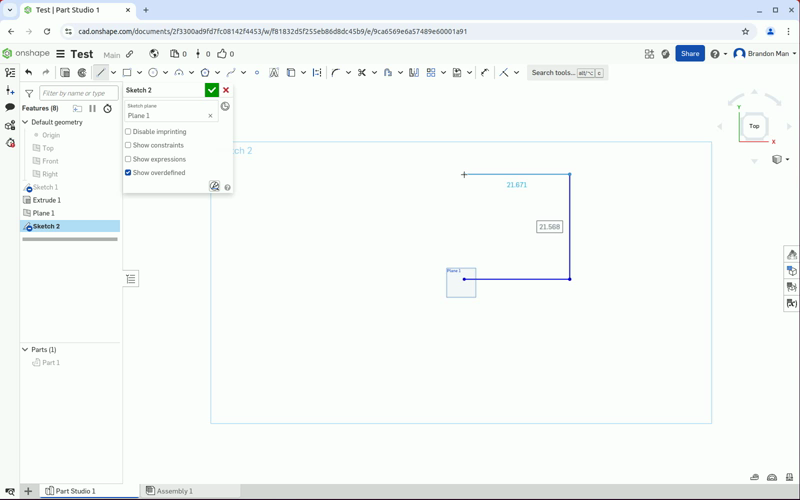
key_up(shift)
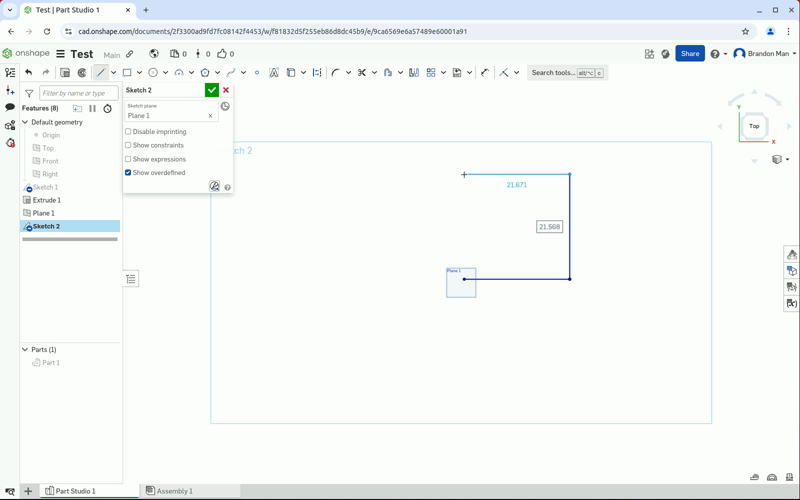
key_down(shift)
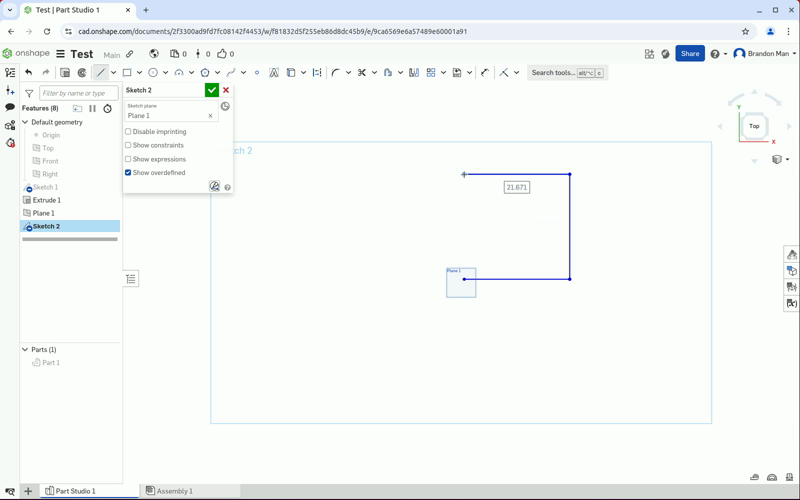
mouse_move(464, 279)
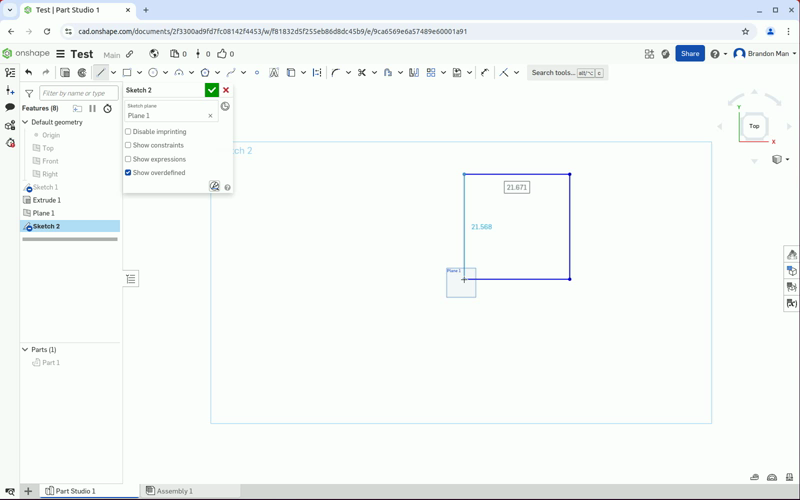
key_up(shift)
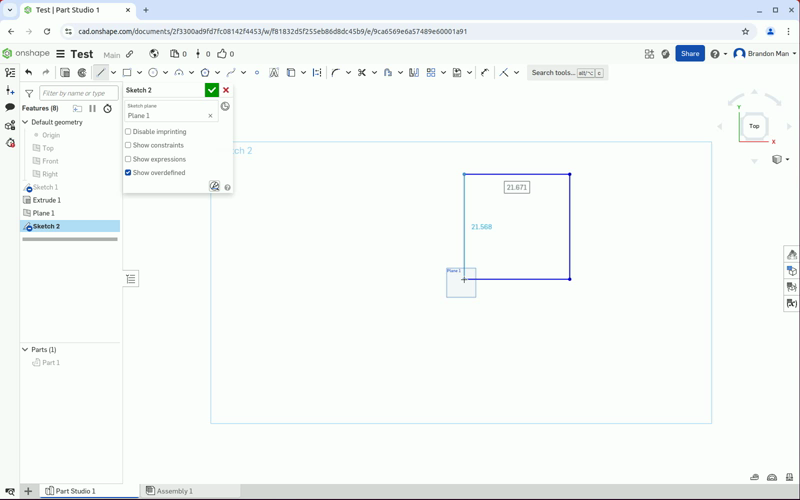
click(464, 279)
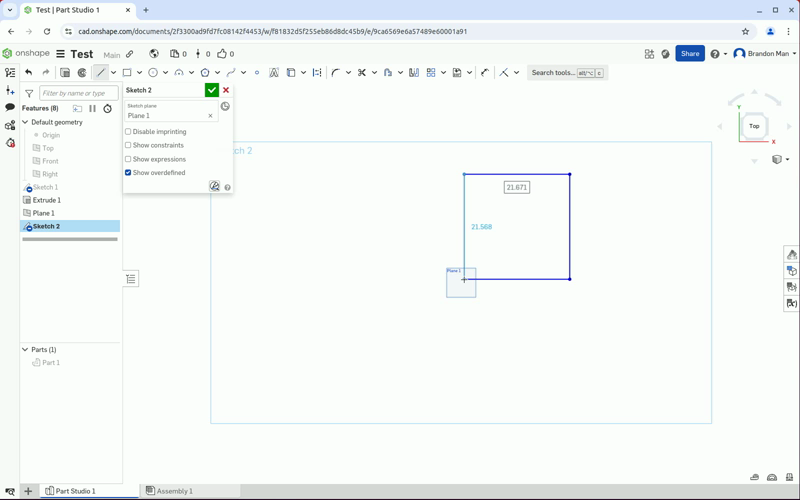
key(esc)
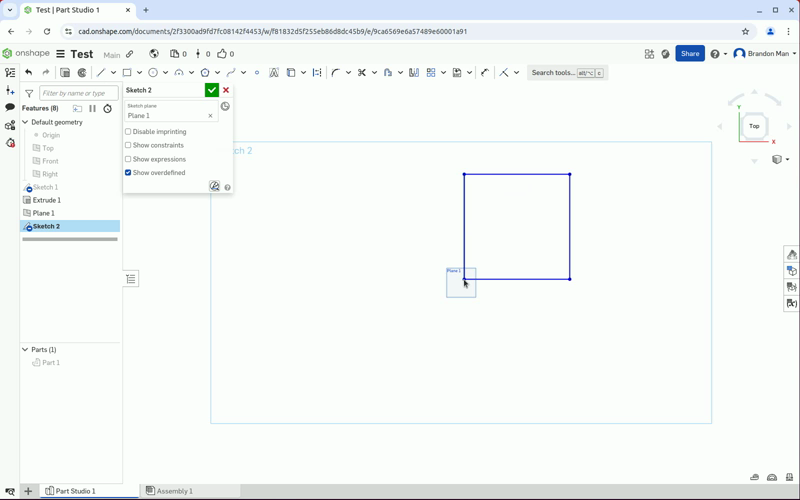
mouse_move(540, 188)
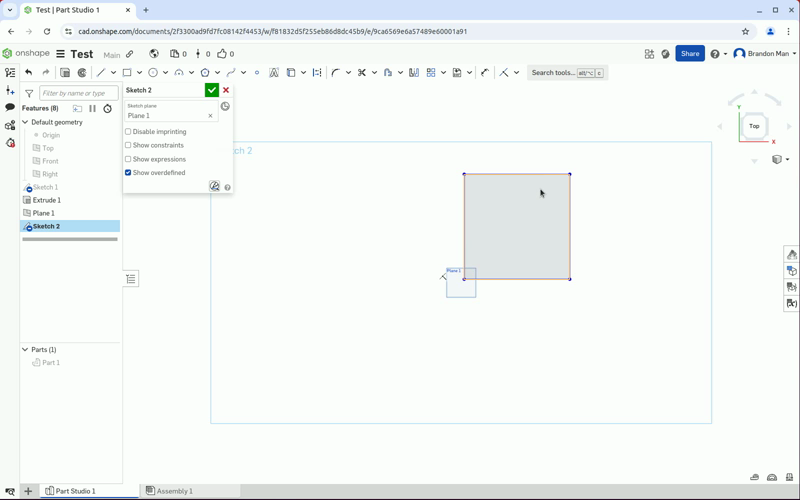
click(540, 188)
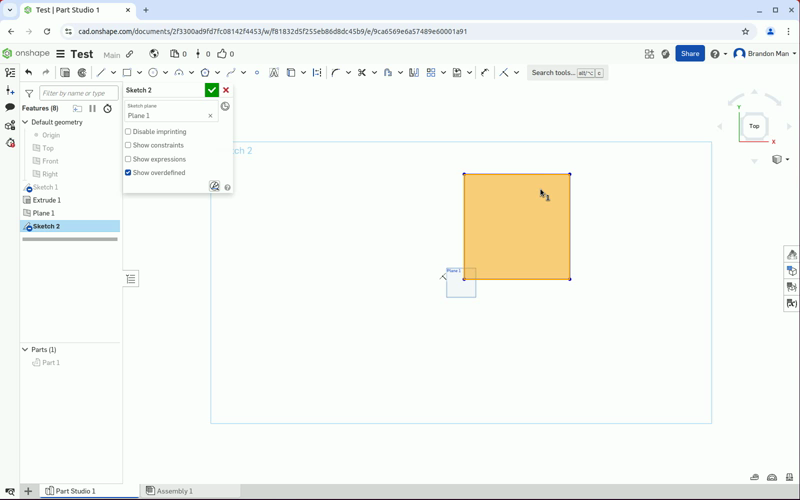
mouse_move(73, 352)
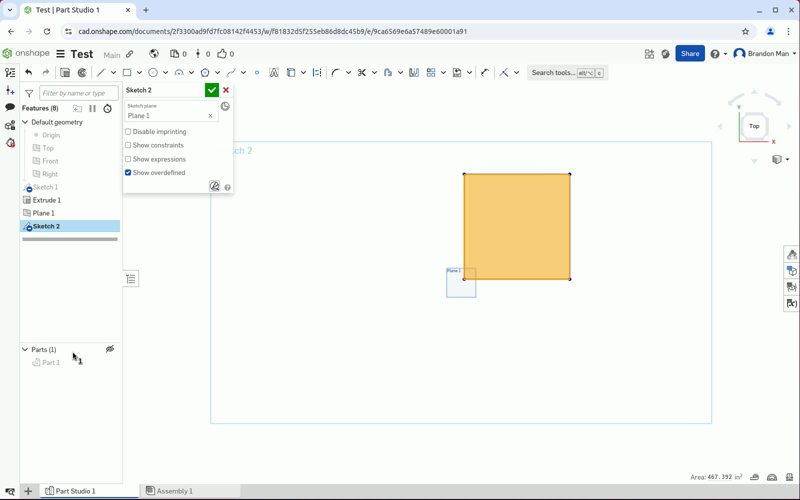
key(shift+y)
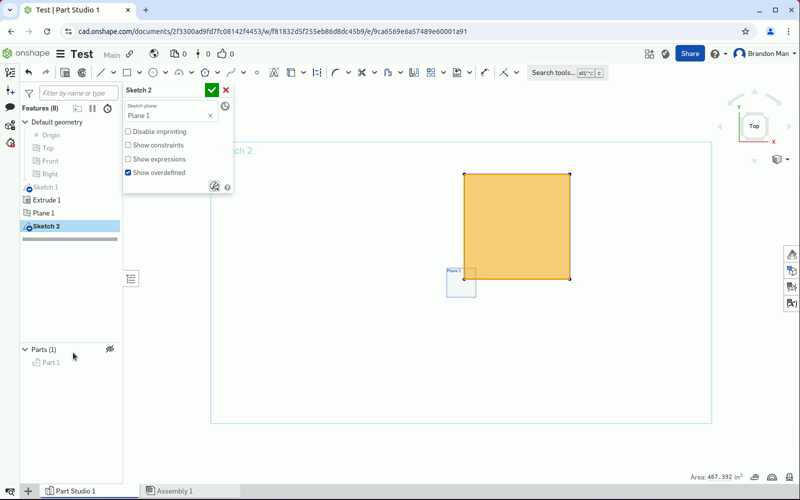
key(shift+e)
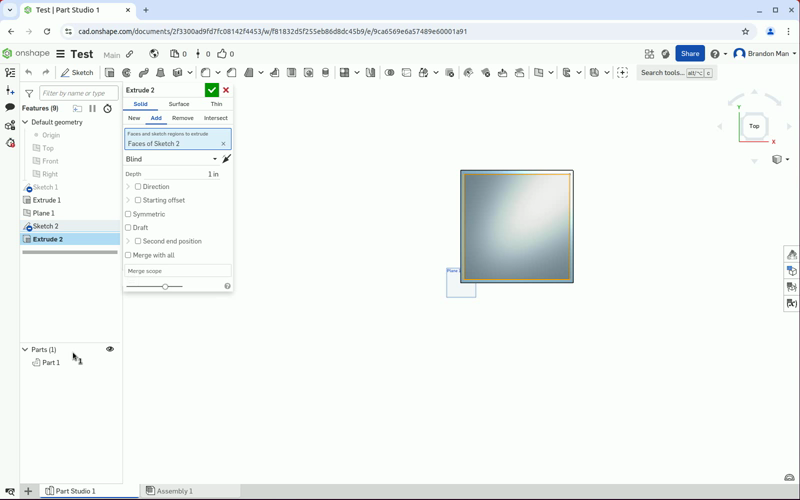
mouse_move(143, 106)
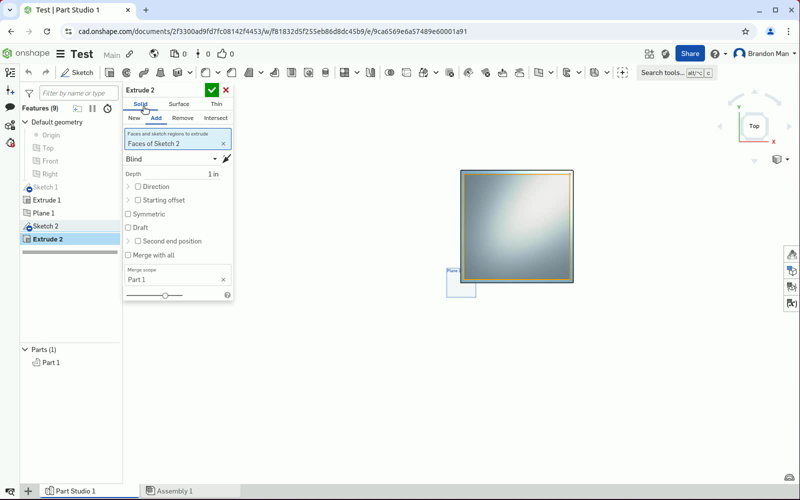
click(143, 106)
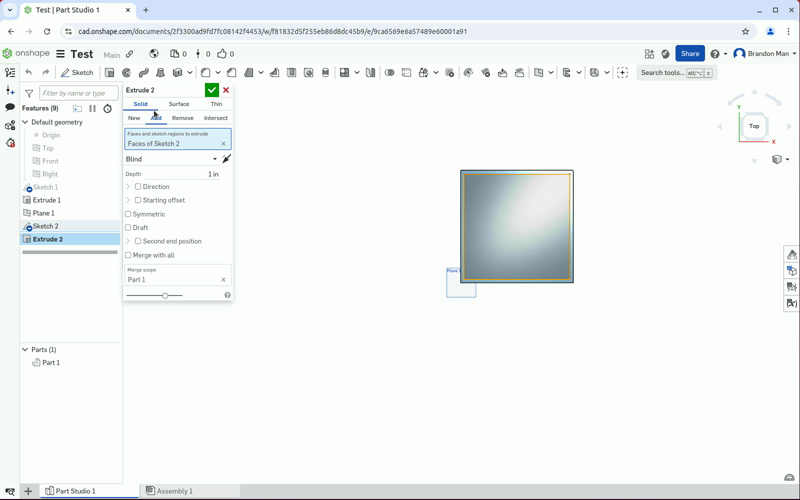
mouse_move(186, 120)
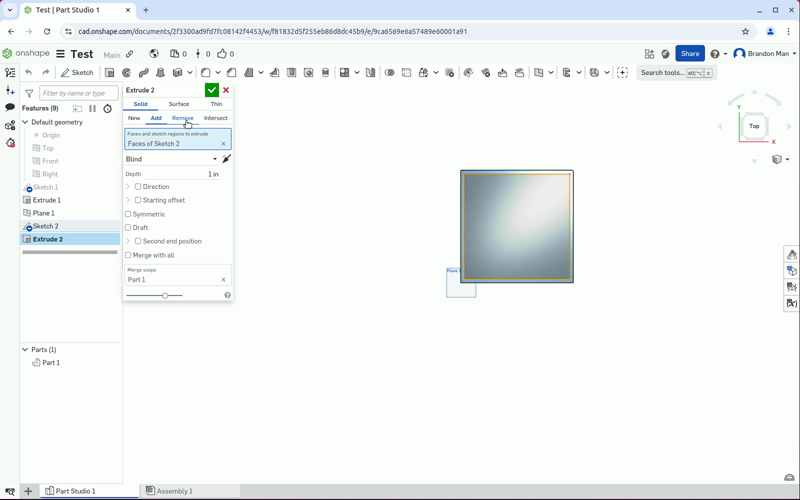
click(186, 120)
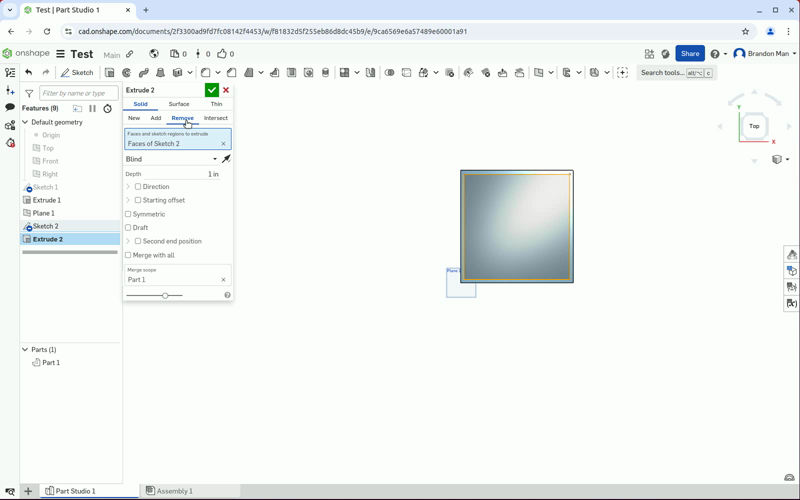
key(tab, 4)
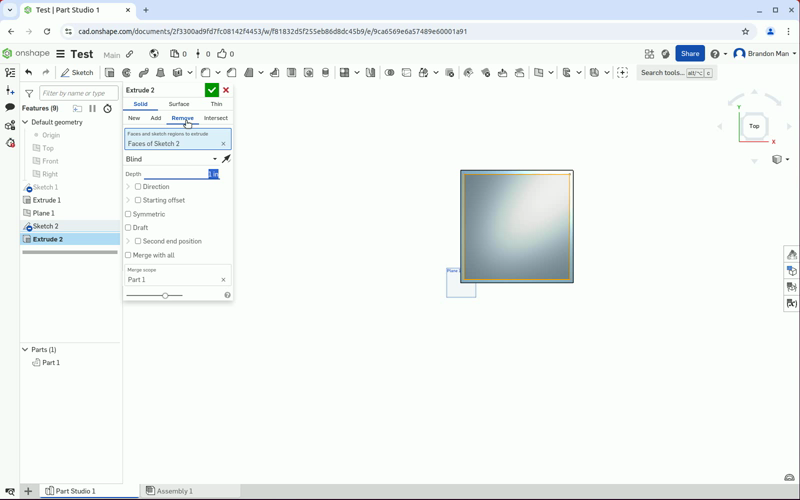
text(7.221)
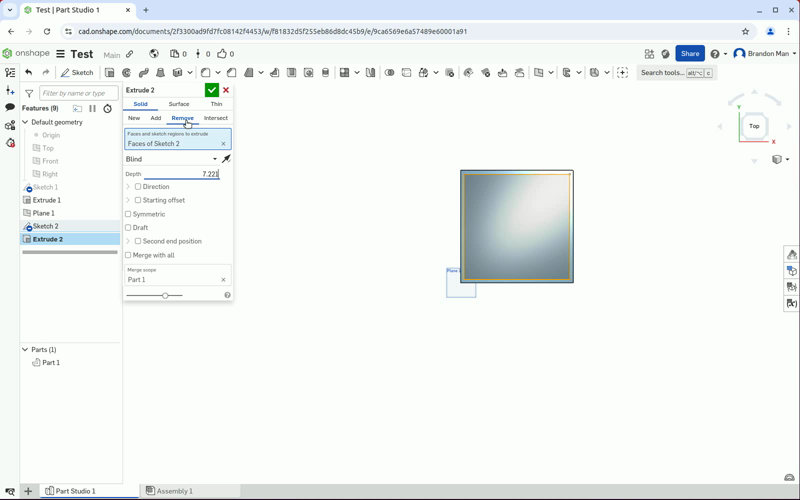
key(tab, 6)
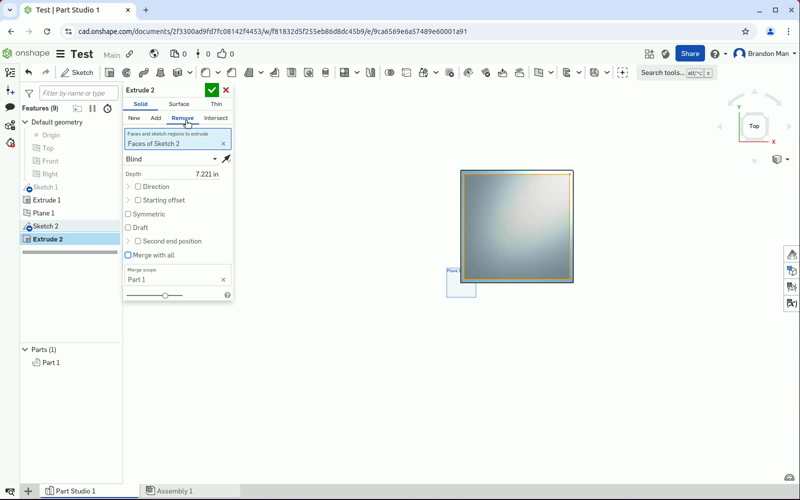
key(space)
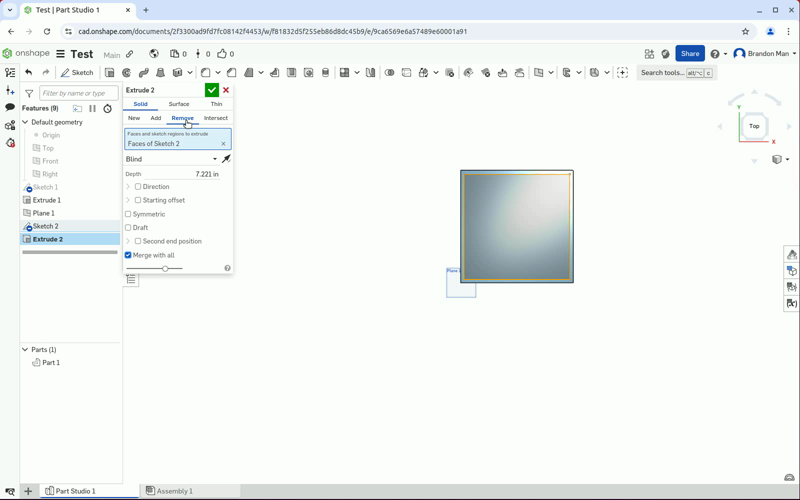
key(enter)
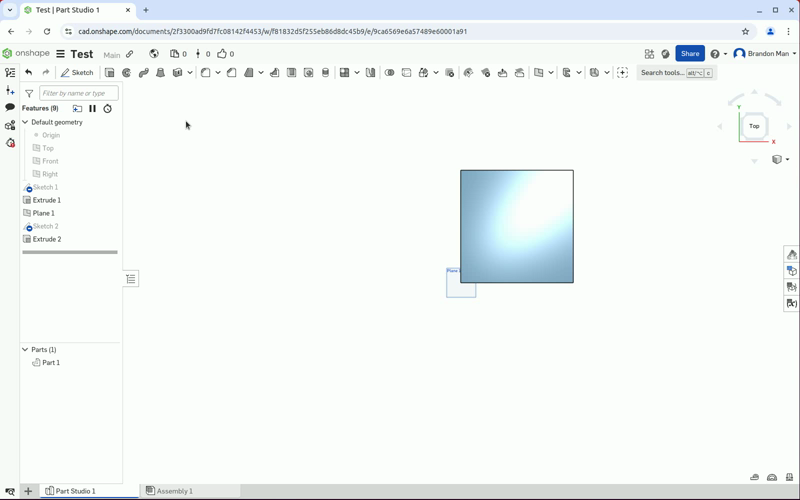
key(shift+h)
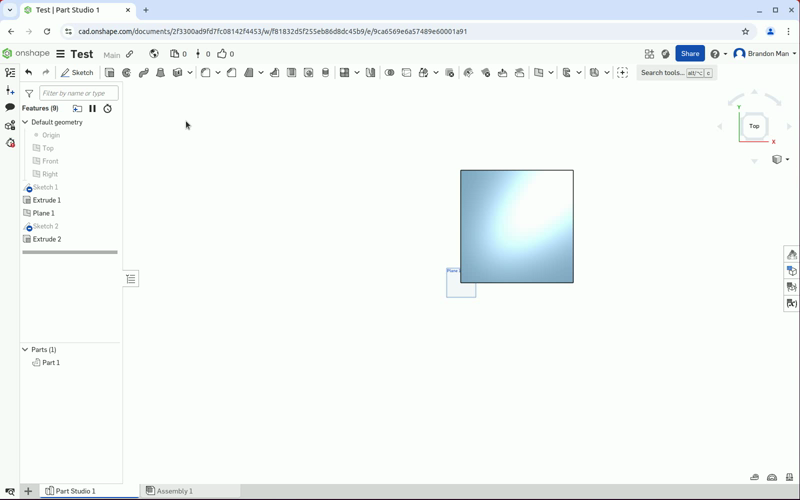
key(shift+h)
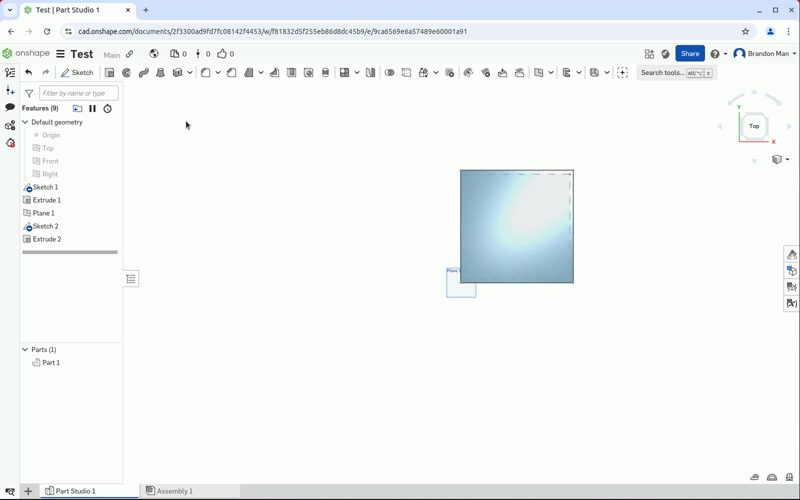
key(shift+7)
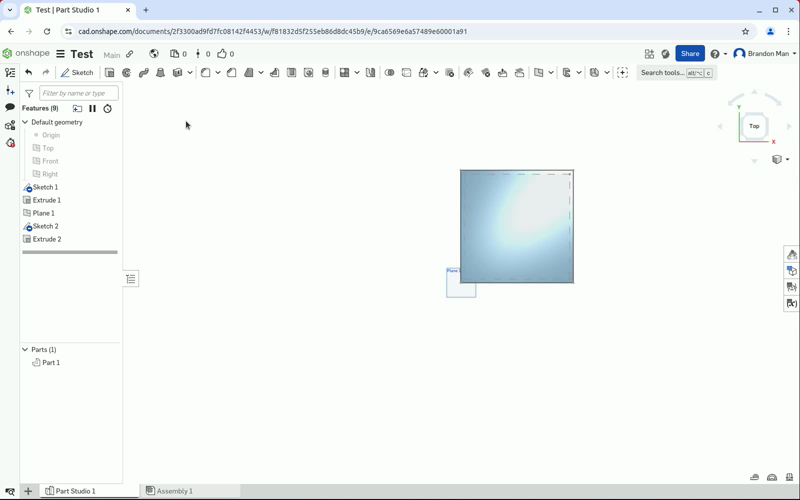
key(up, 3)
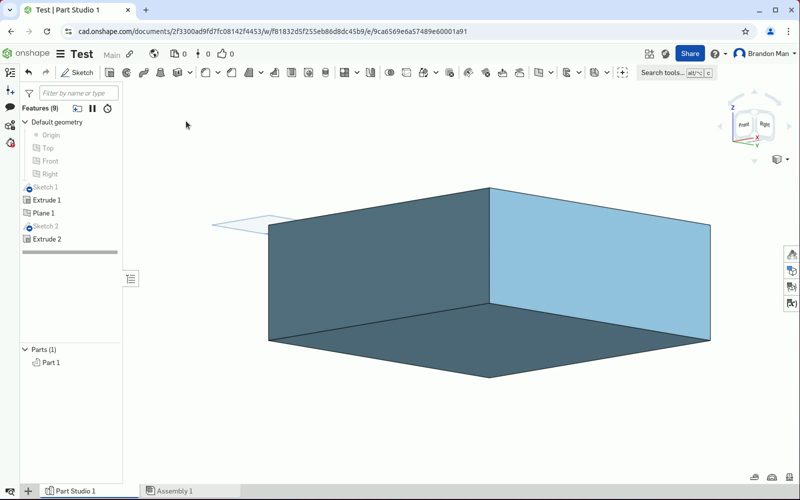
key(left, 3)
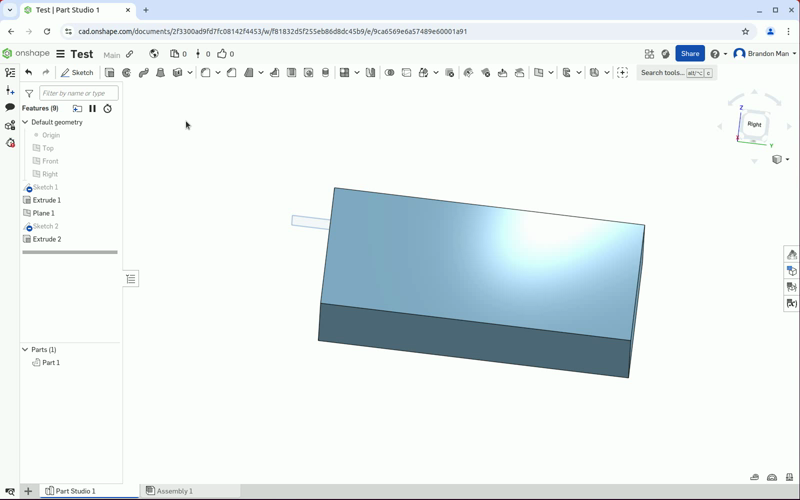
key(right, 3)
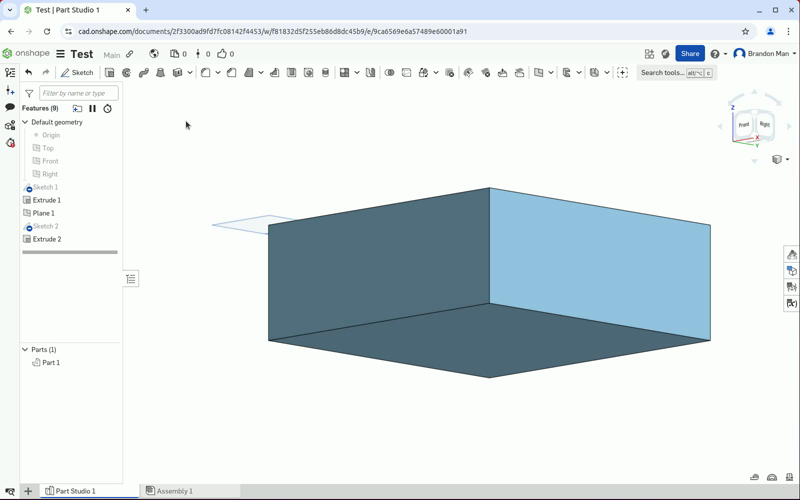
key(down, 3)
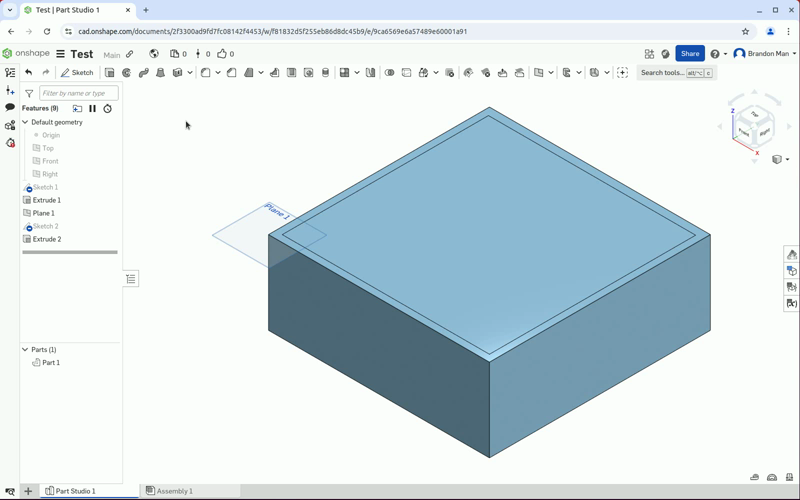
mouse_move(73, 189)
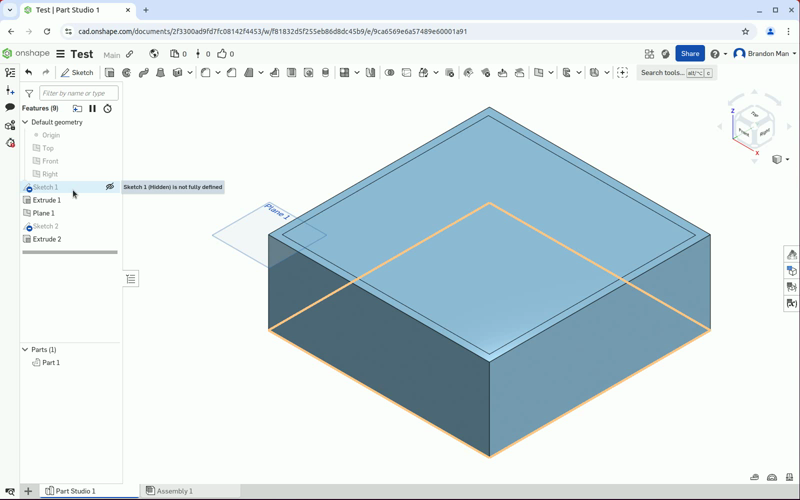
click(73, 189)